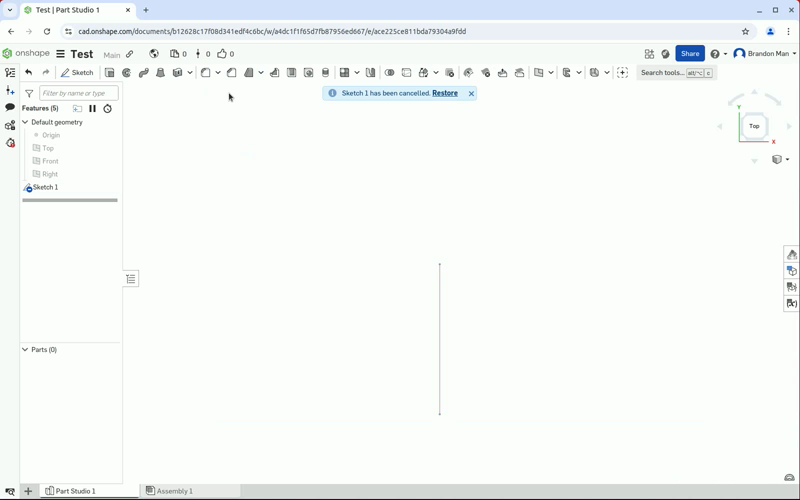
key(shift+h)
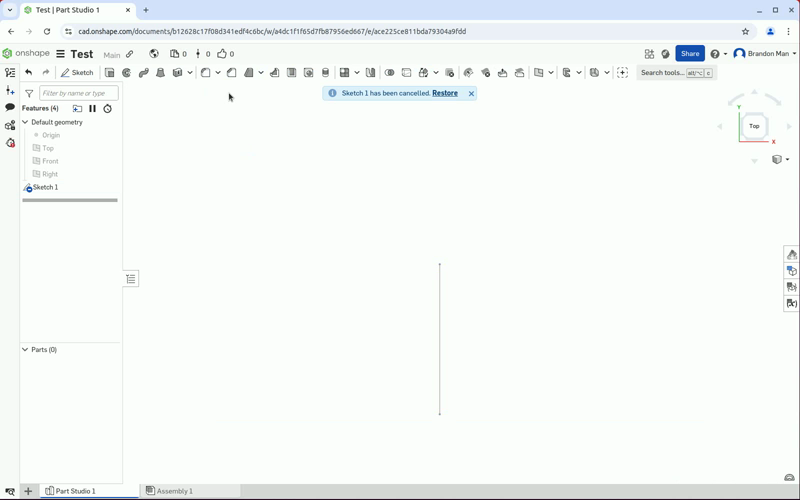
key(shift+s)
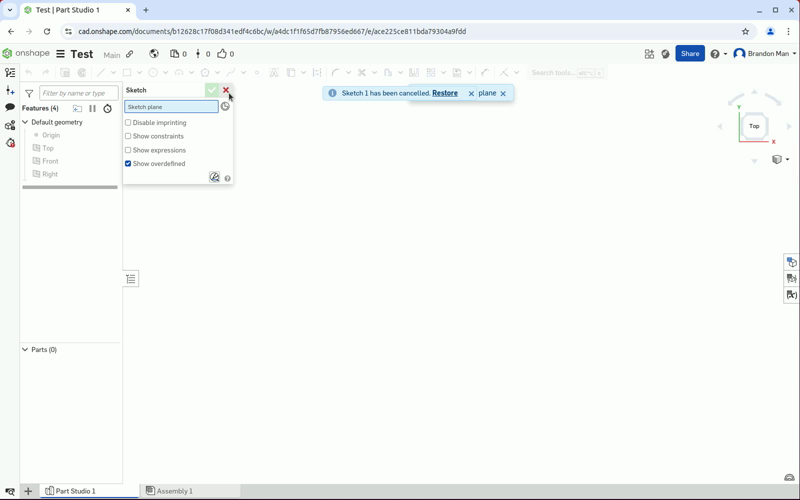
mouse_move(73, 150)
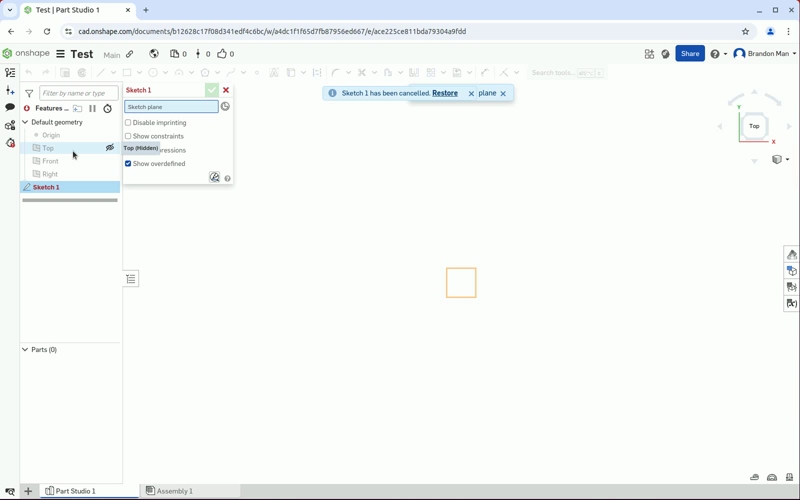
click(73, 150)
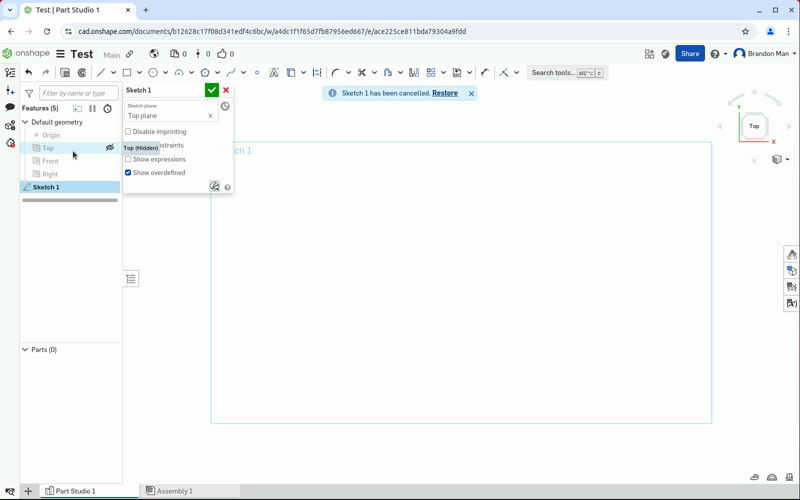
mouse_move(73, 352)
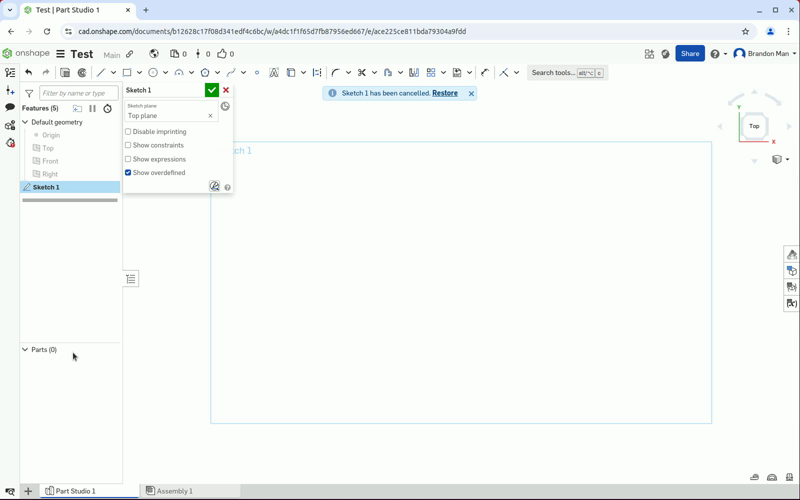
key(y)
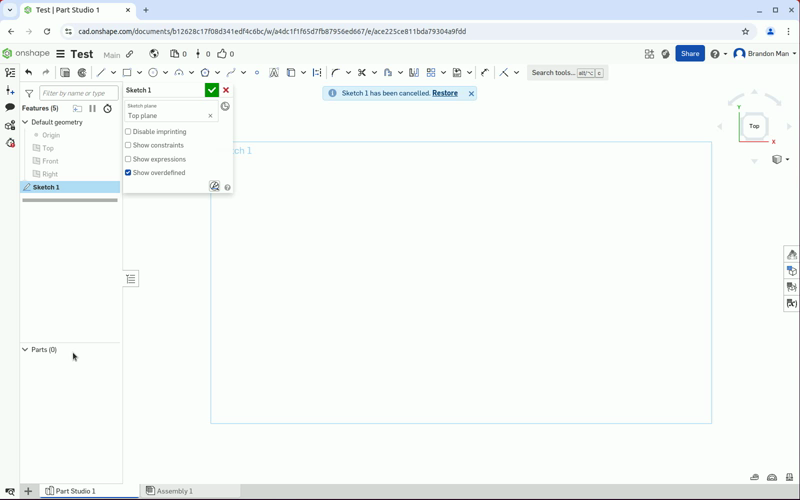
key(c)
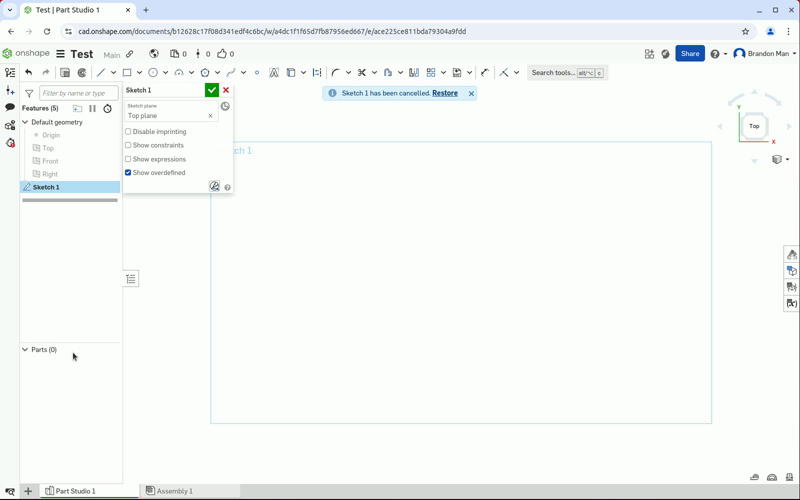
key_down(shift)
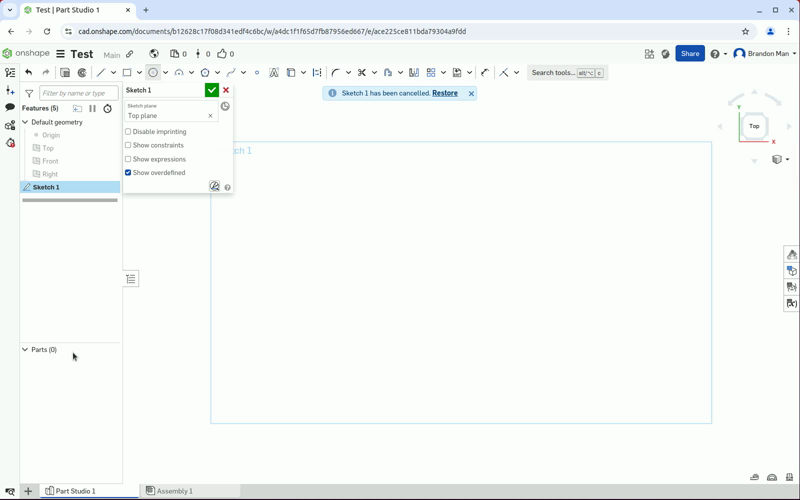
mouse_move(461, 282)
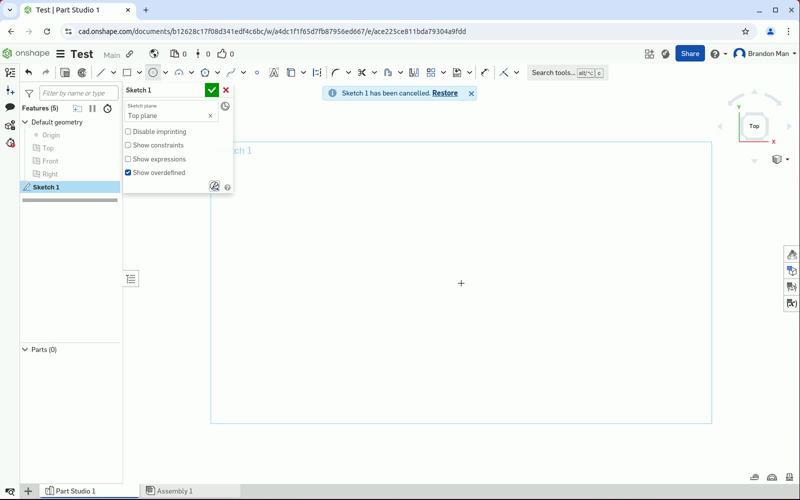
click(461, 282)
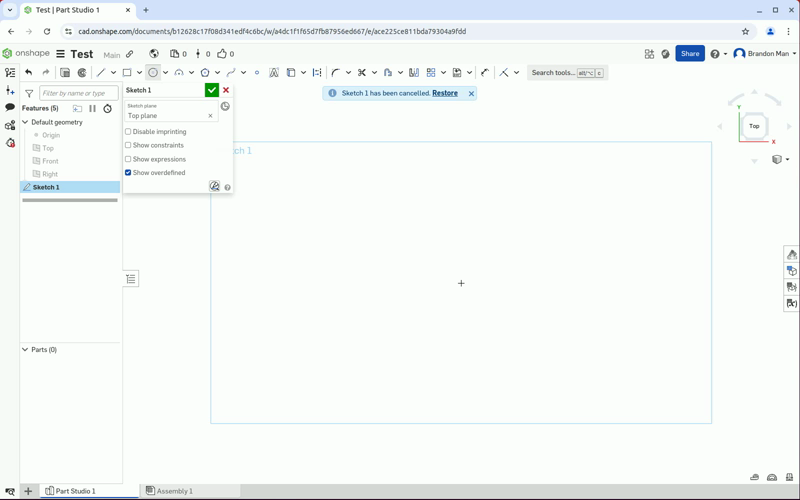
key_up(shift)
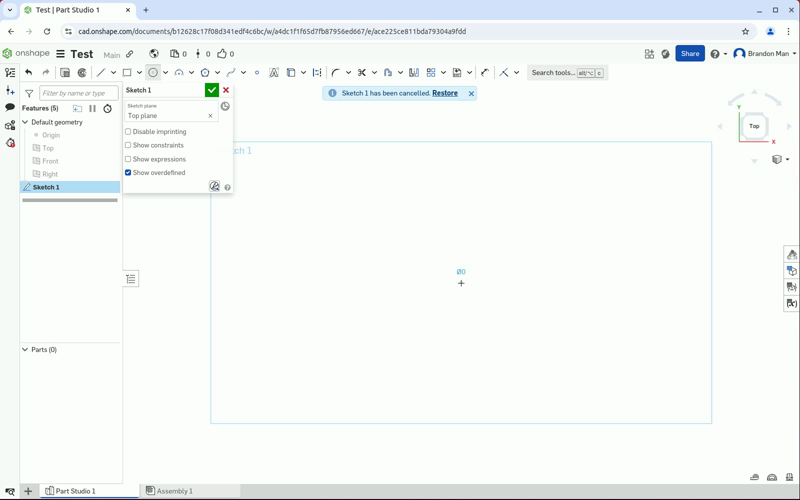
mouse_move(574, 282)
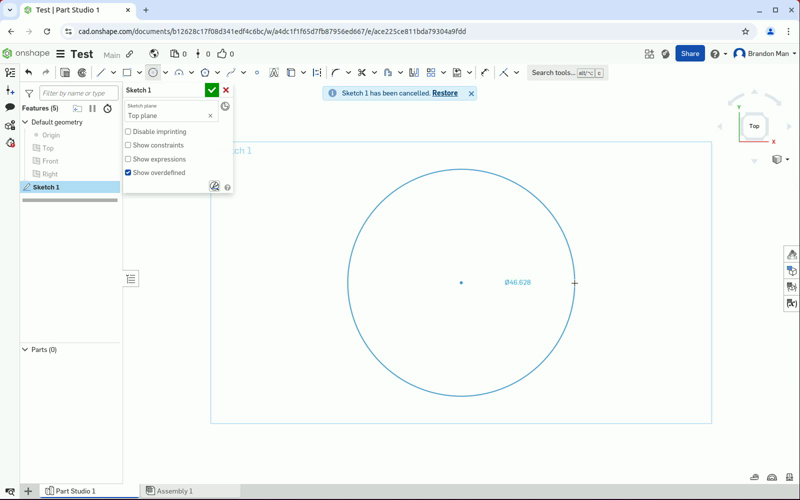
click(574, 282)
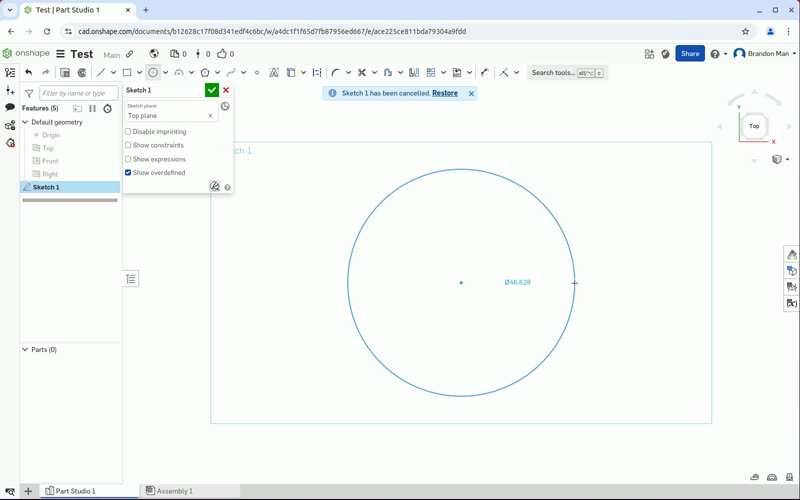
key(esc)
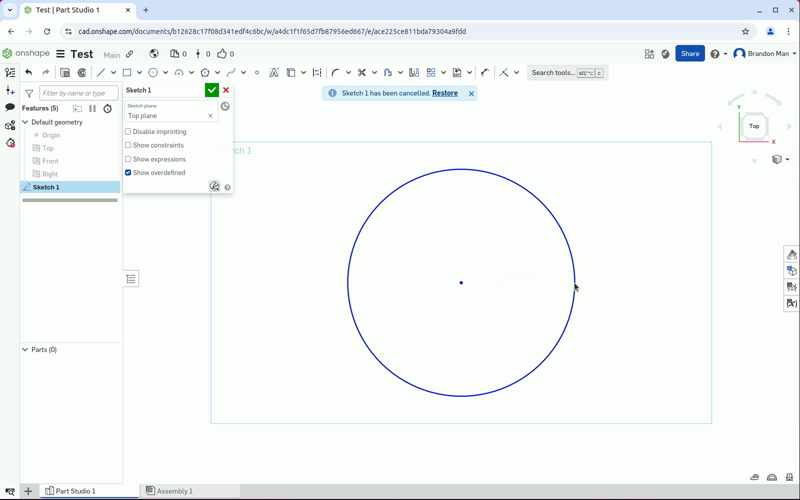
key(c)
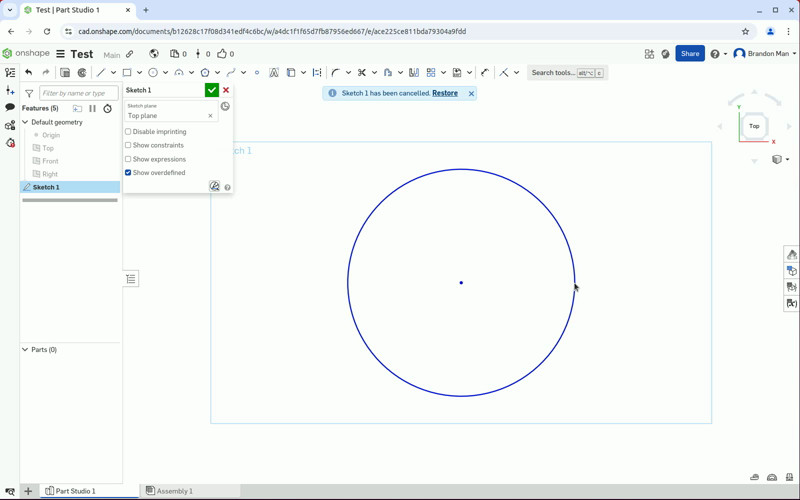
key_down(shift)
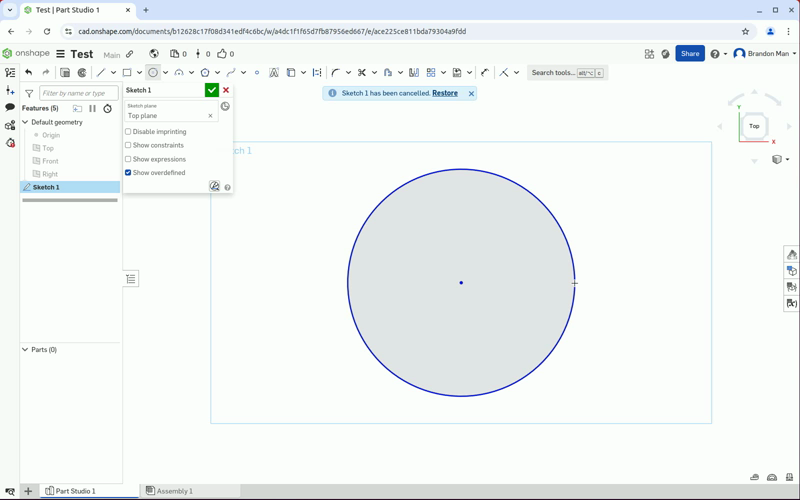
mouse_move(461, 282)
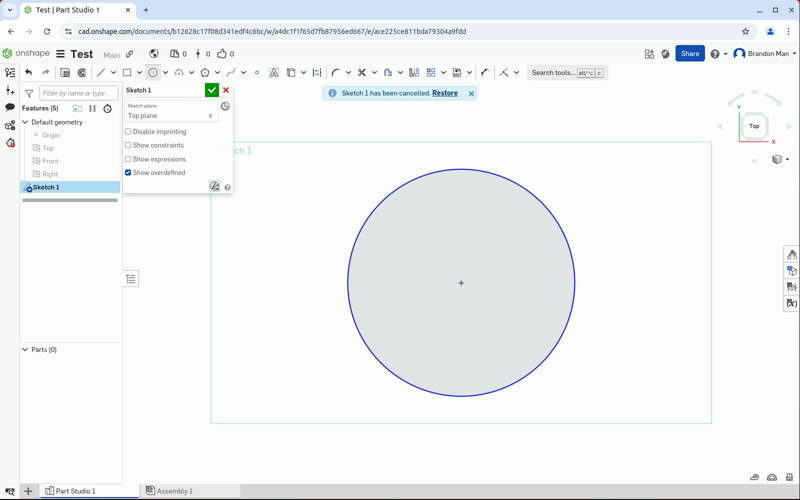
click(461, 282)
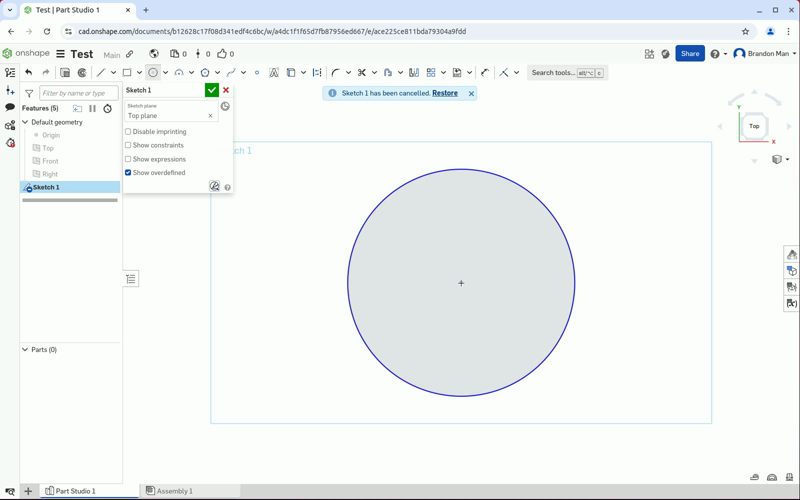
key_up(shift)
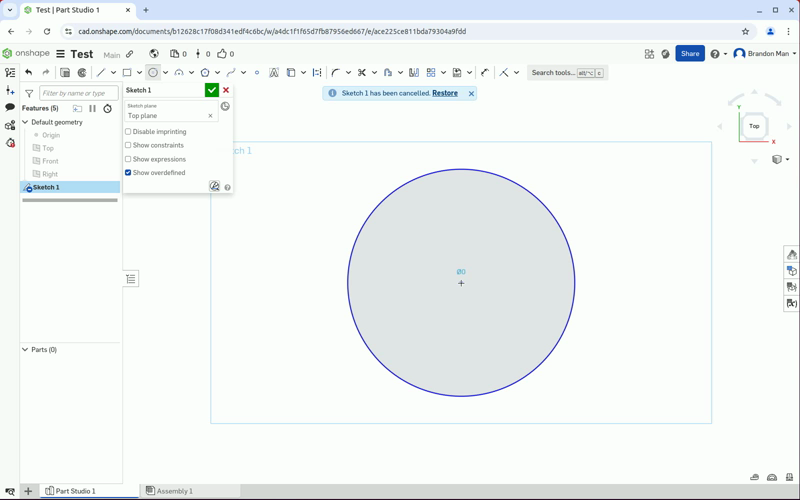
mouse_move(492, 282)
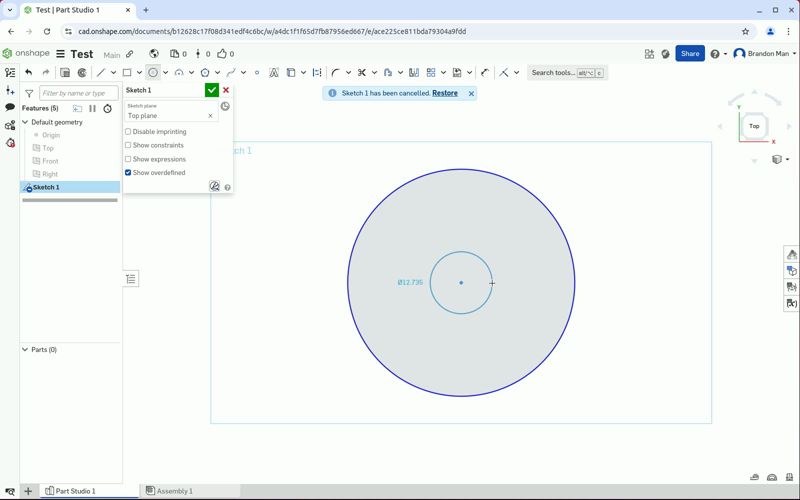
click(492, 282)
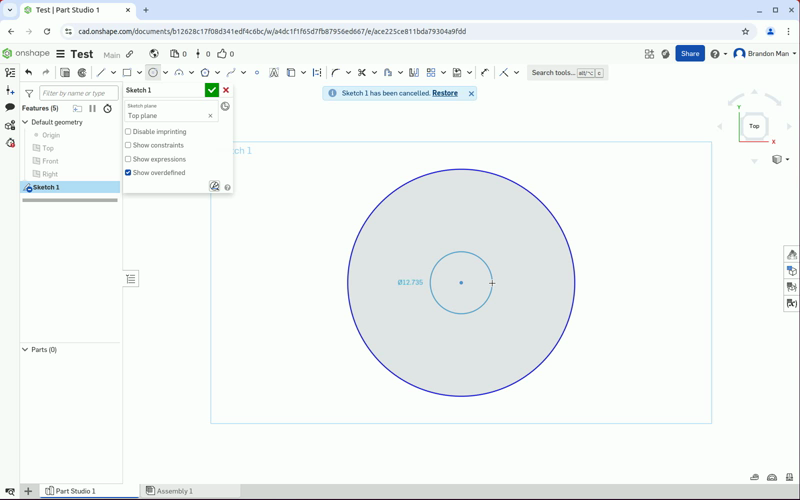
key(esc)
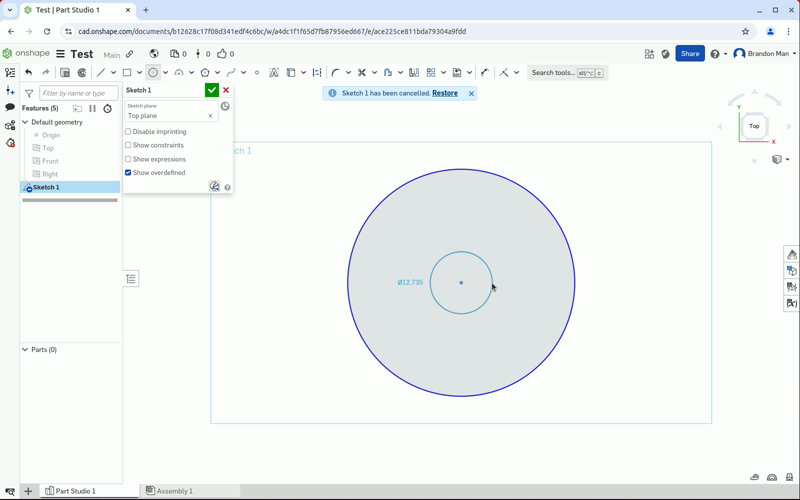
mouse_move(497, 237)
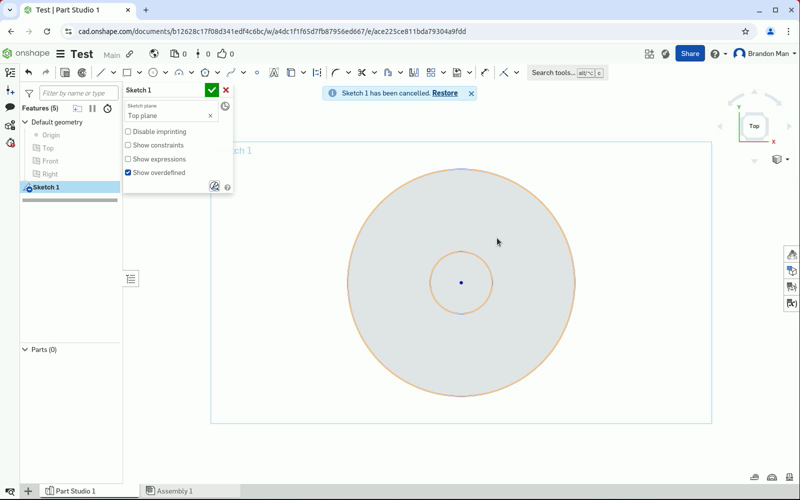
click(497, 237)
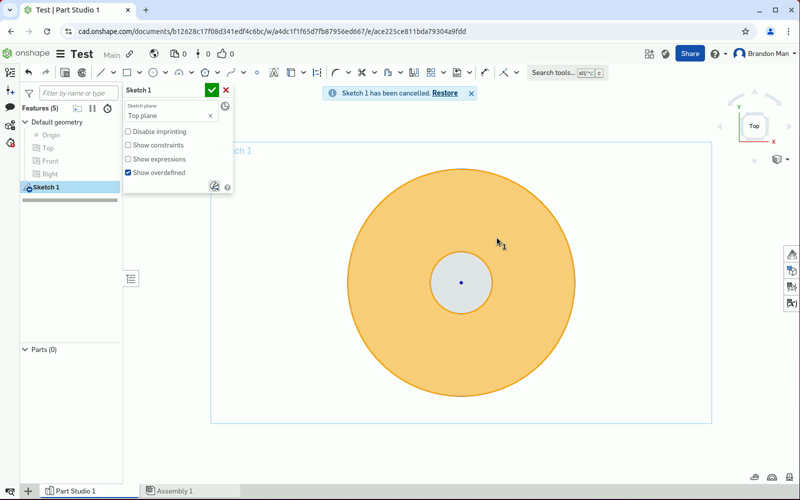
mouse_move(73, 352)
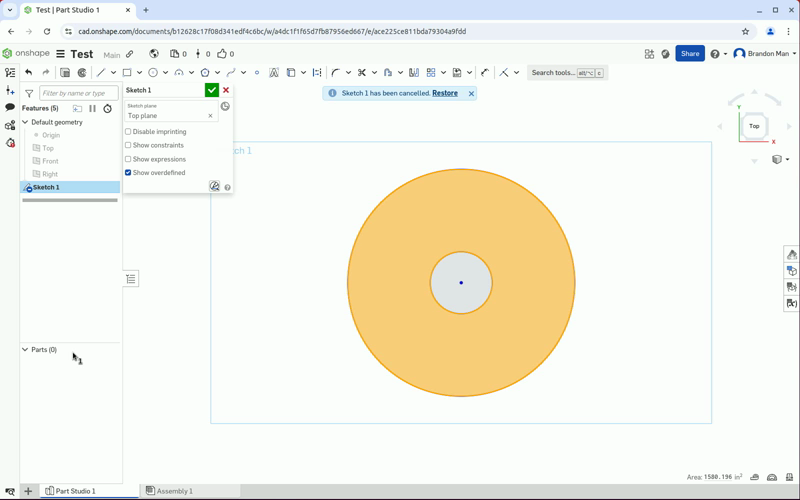
key(shift+y)
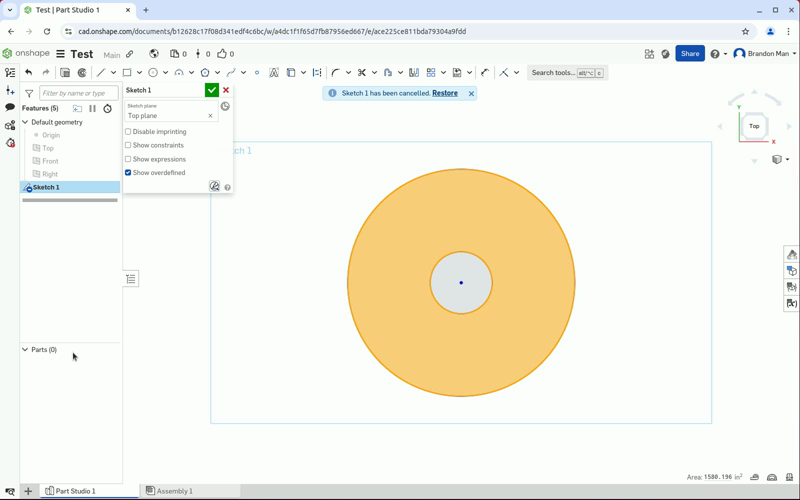
key(shift+e)
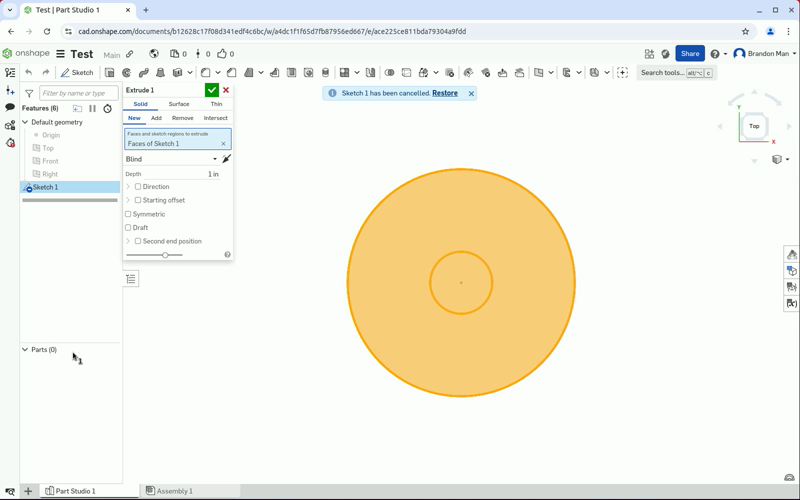
mouse_move(143, 106)
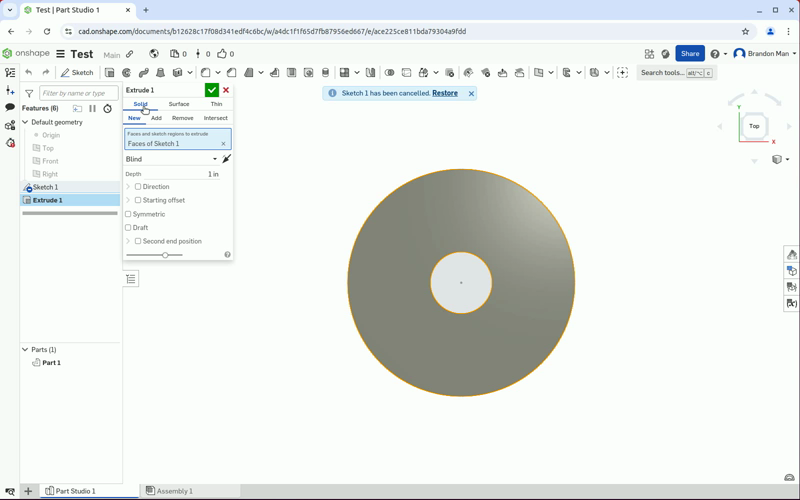
click(143, 106)
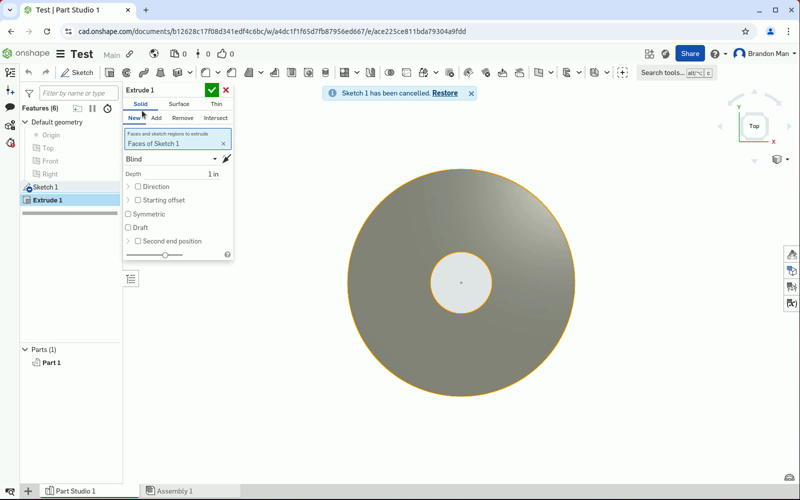
mouse_move(137, 120)
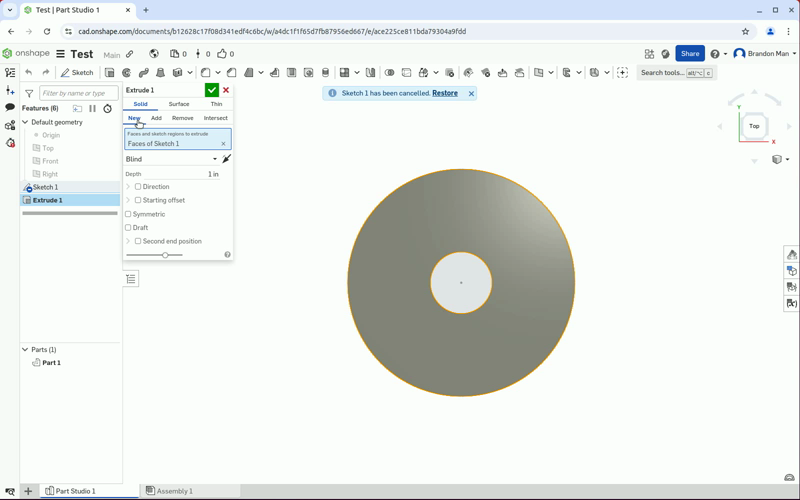
click(137, 120)
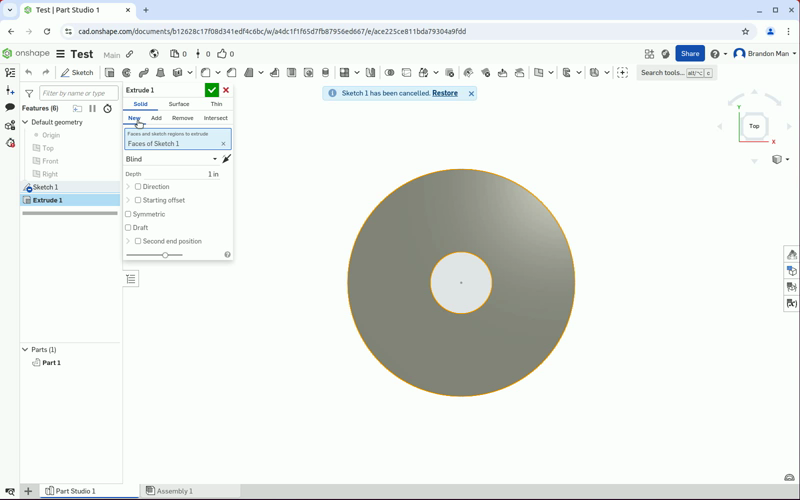
key(tab, 4)
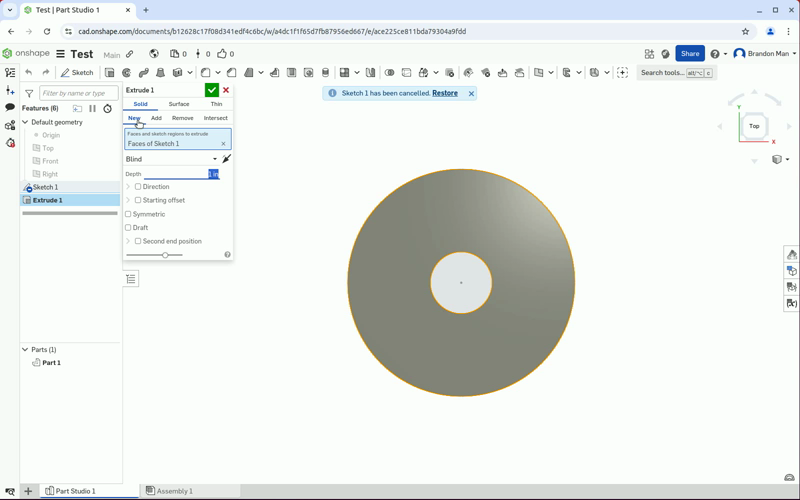
text(21.905)
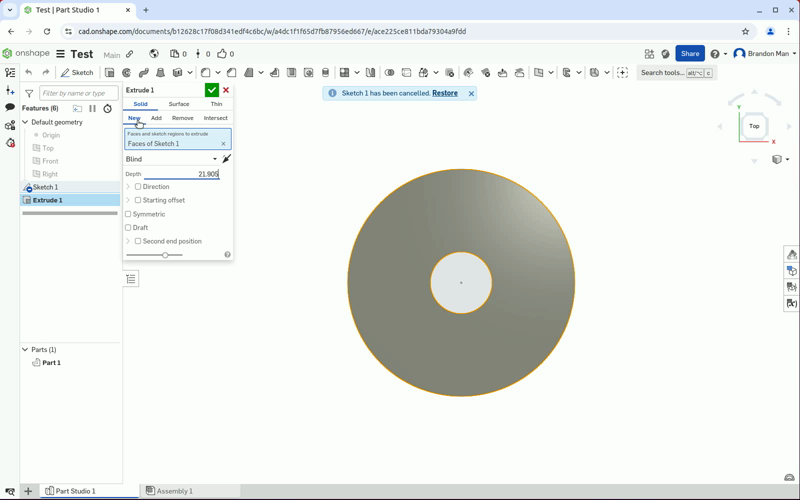
key(enter)
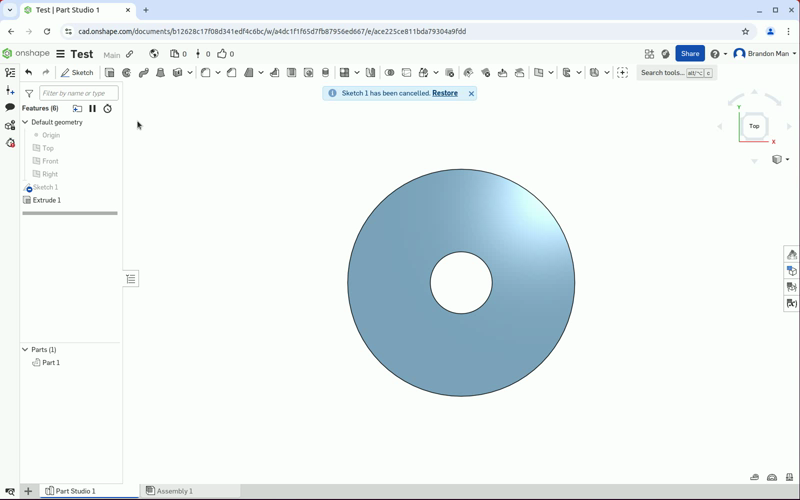
key(shift+h)
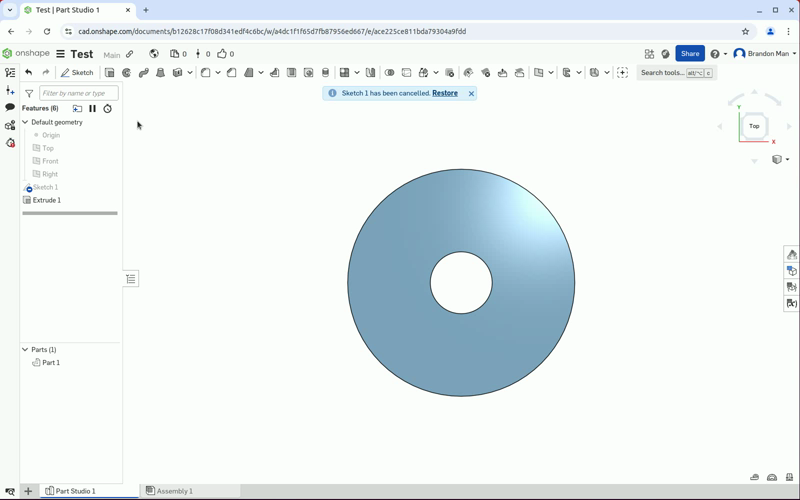
key(shift+h)
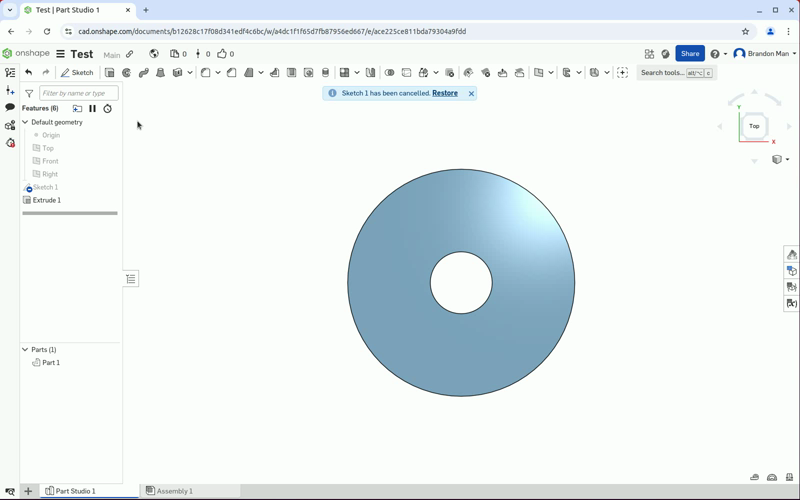
mouse_move(73, 189)
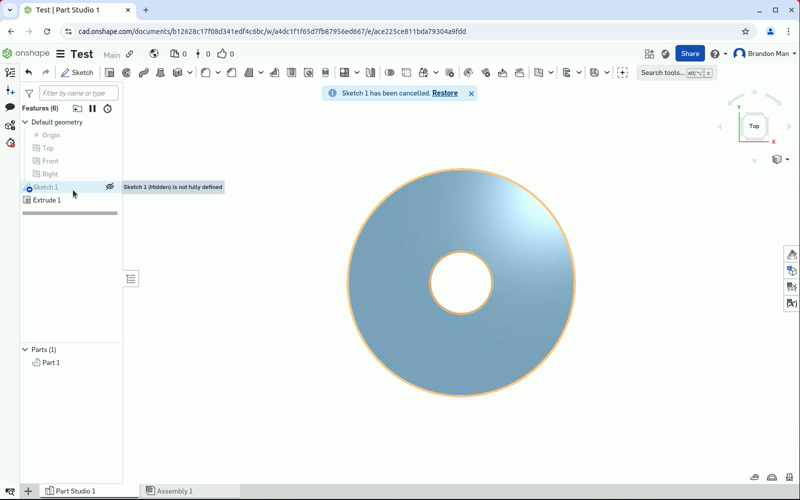
click(73, 189)
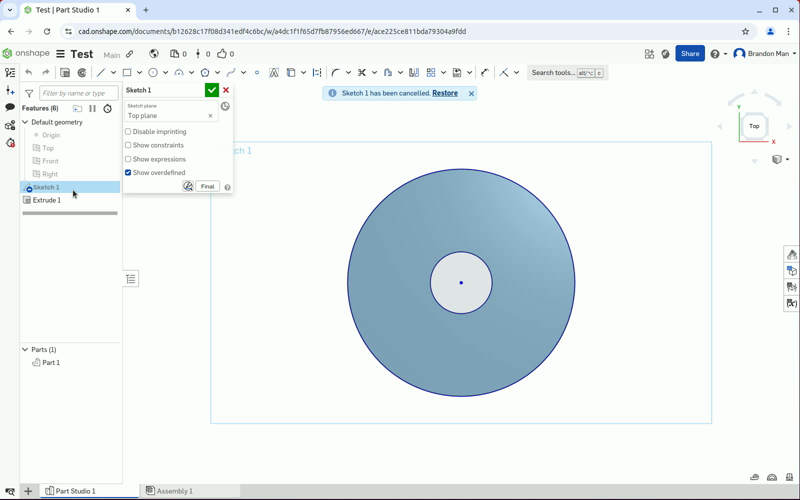
mouse_move(229, 92)
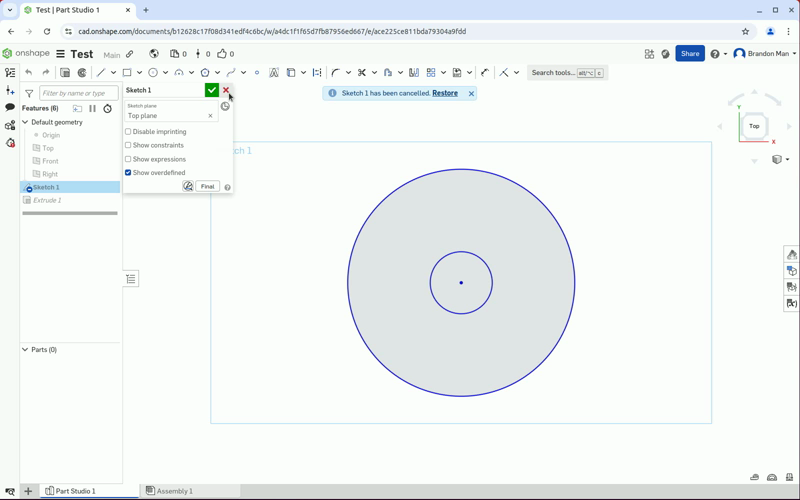
click(229, 92)
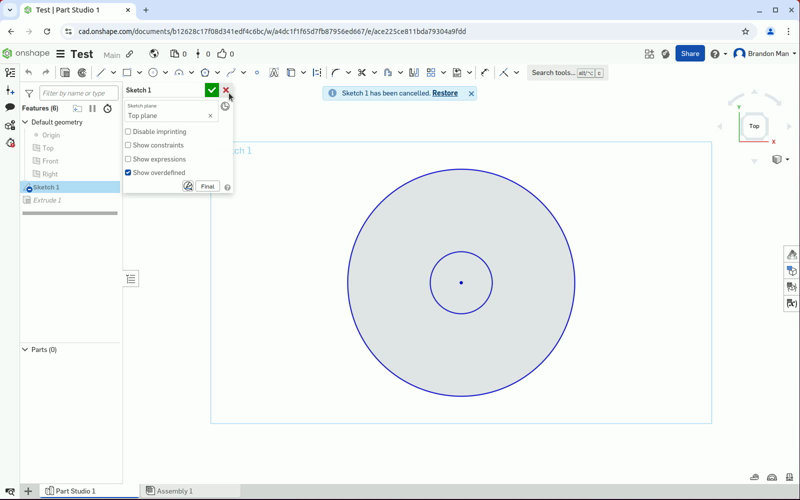
key(shift+s)
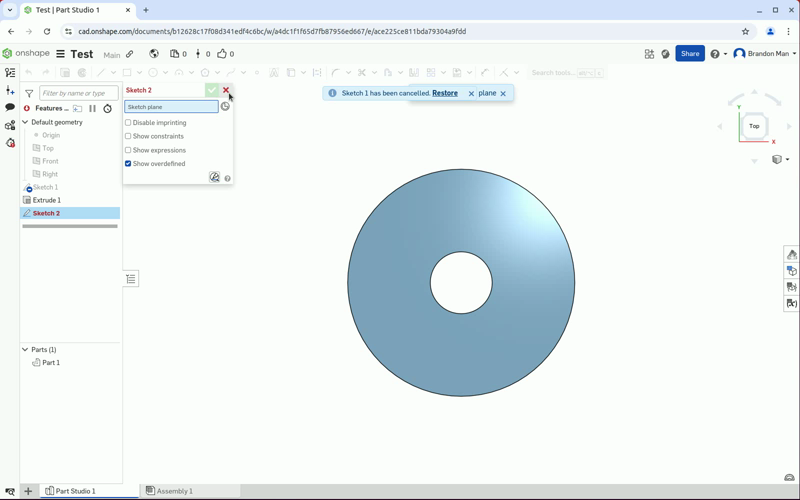
mouse_move(73, 150)
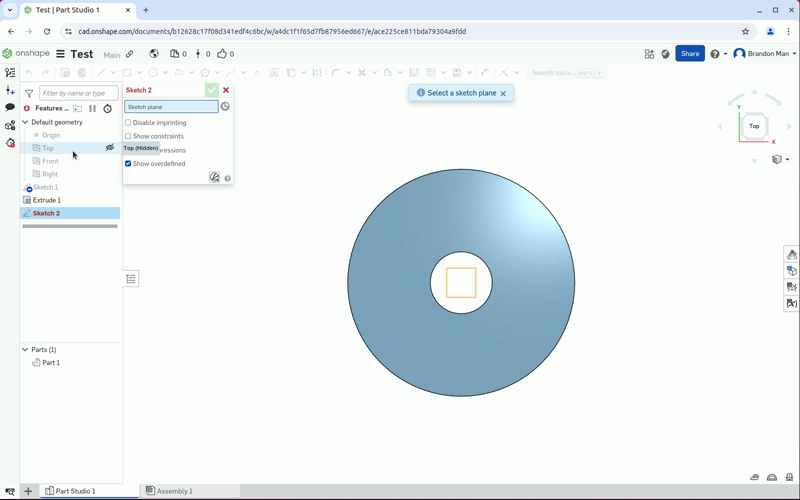
click(73, 150)
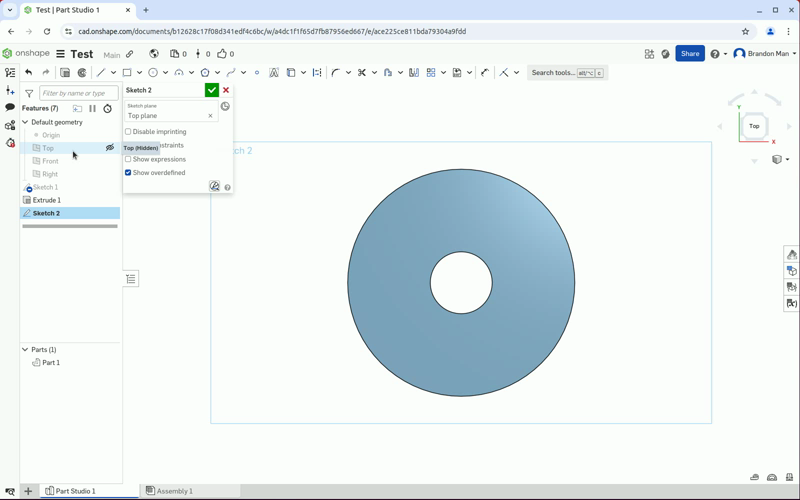
mouse_move(73, 352)
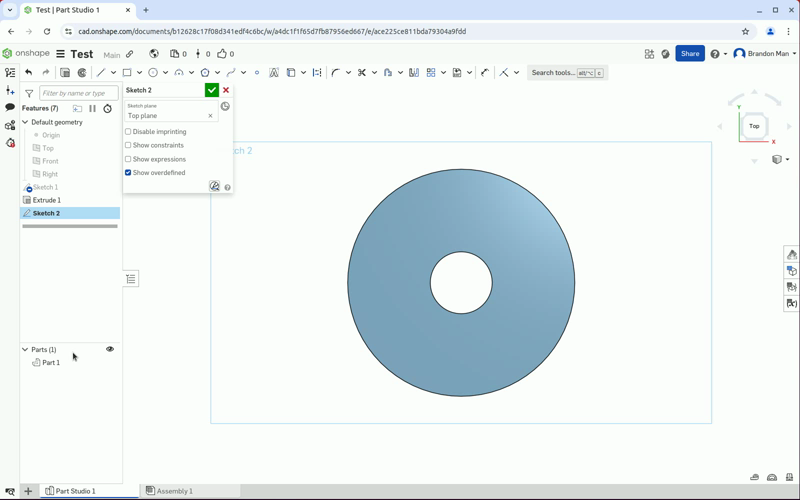
key(y)
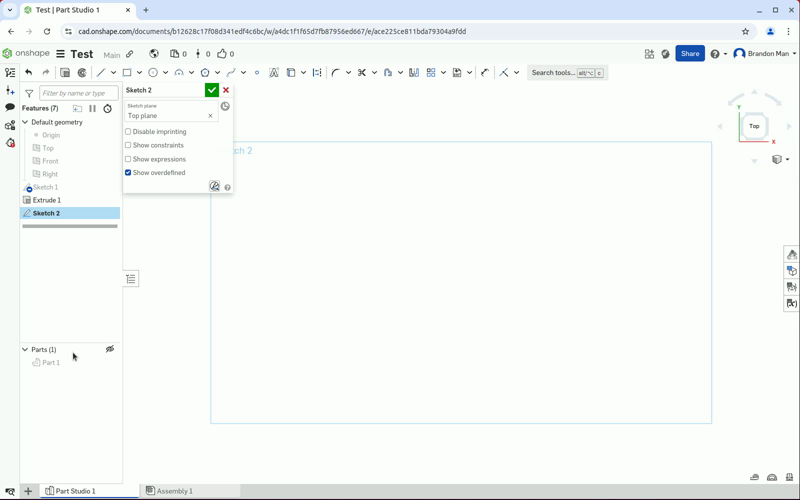
key(l)
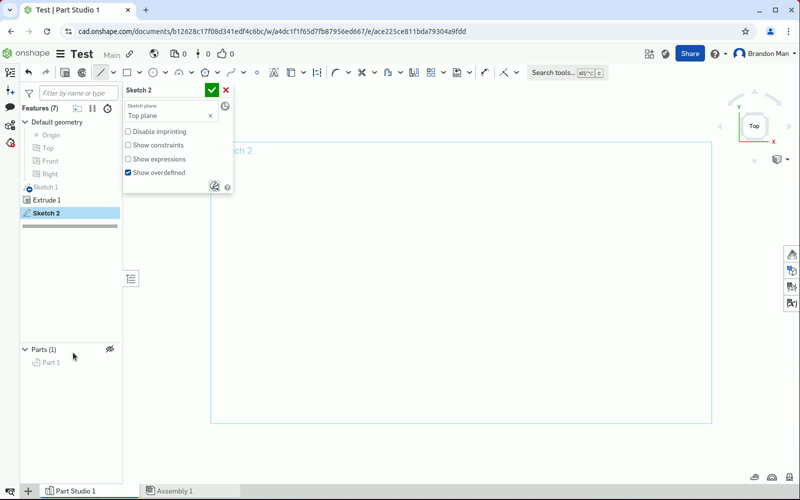
key_down(shift)
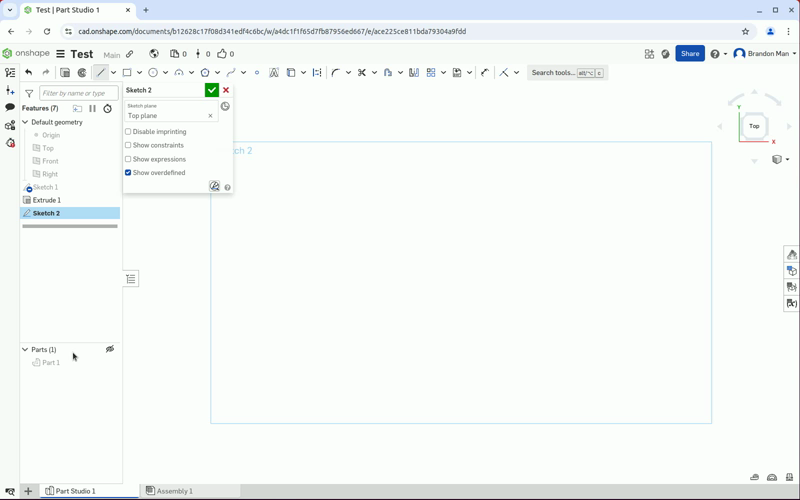
mouse_move(433, 267)
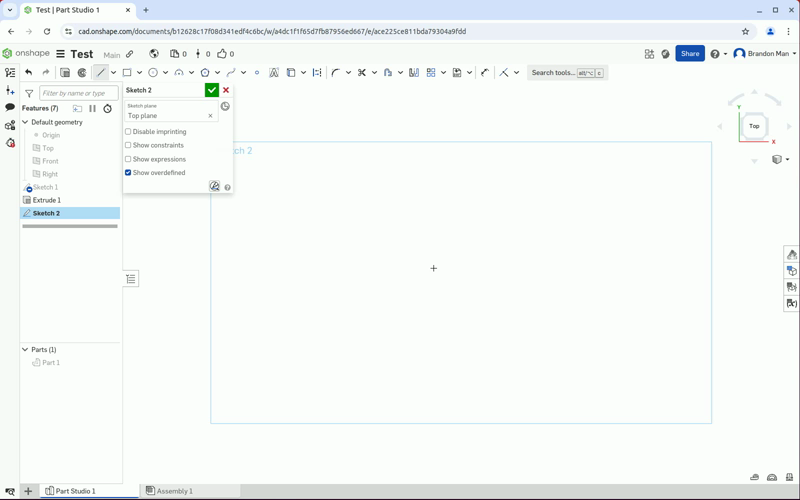
click(433, 267)
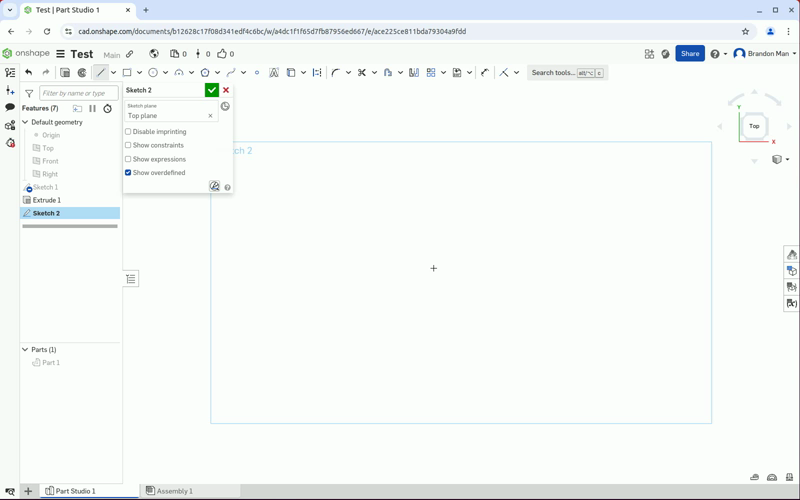
key_up(shift)
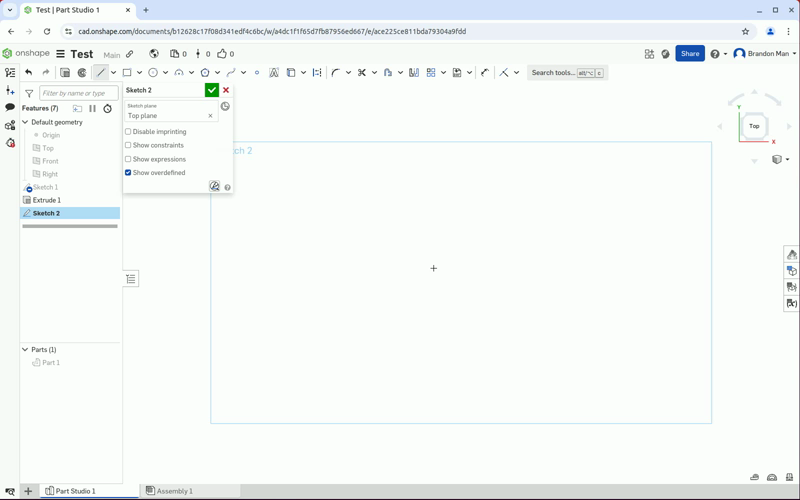
key_down(shift)
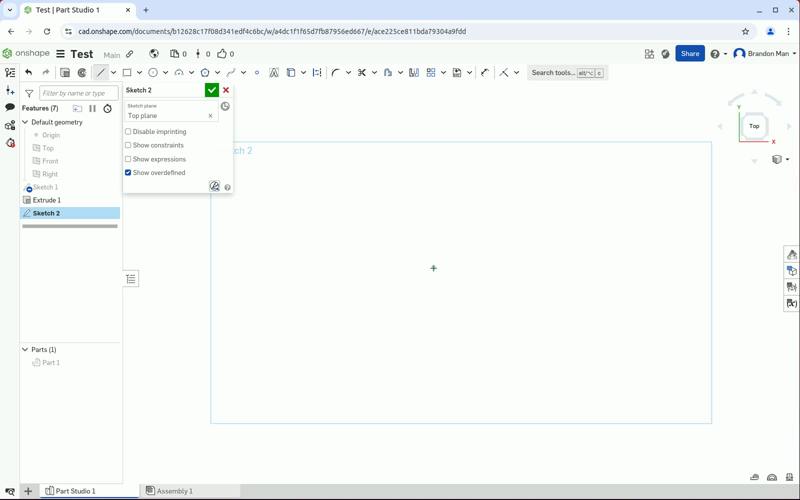
mouse_move(463, 267)
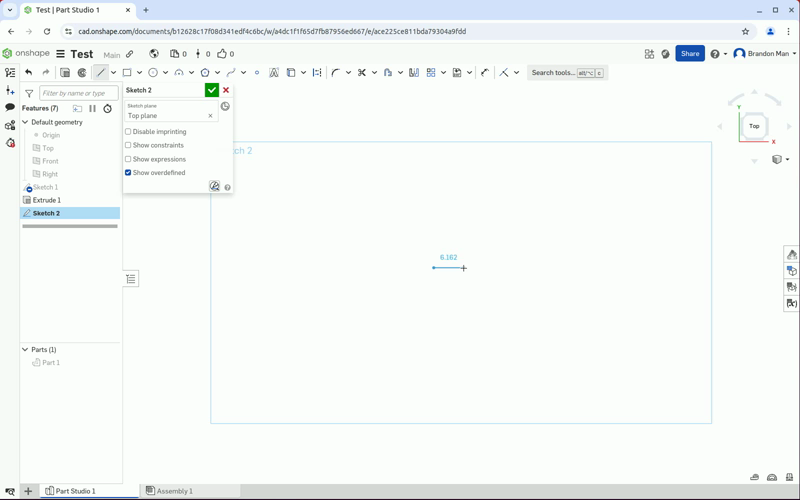
mouse_move(489, 267)
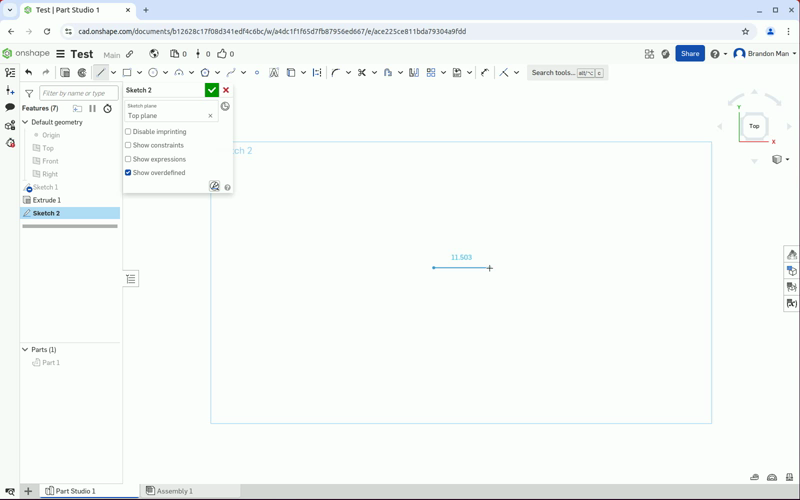
click(489, 267)
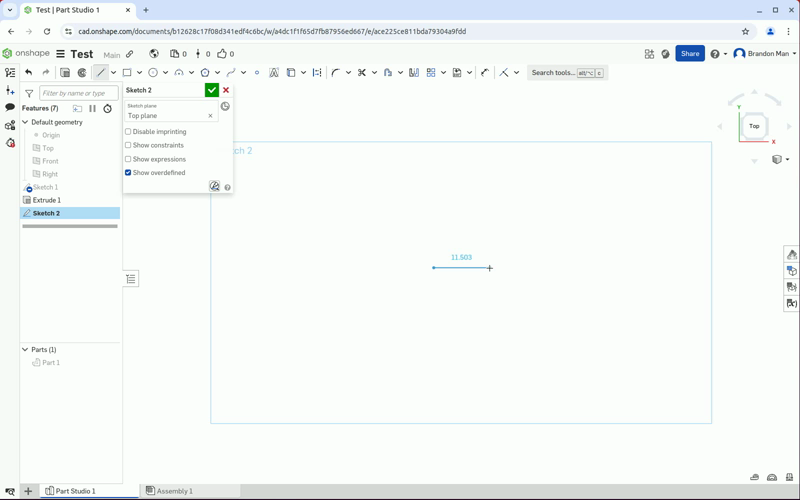
key_up(shift)
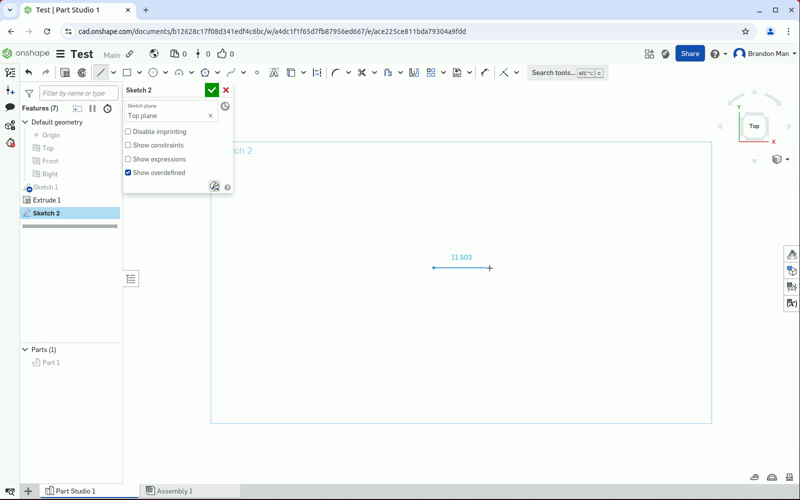
key(esc)
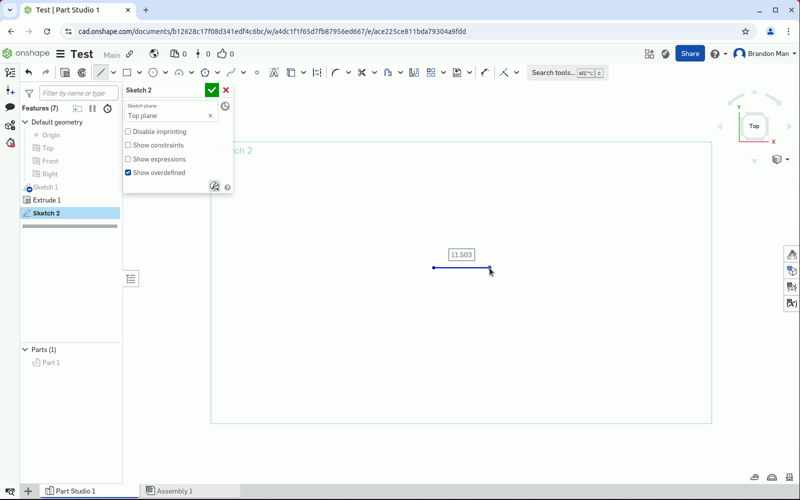
key(a)
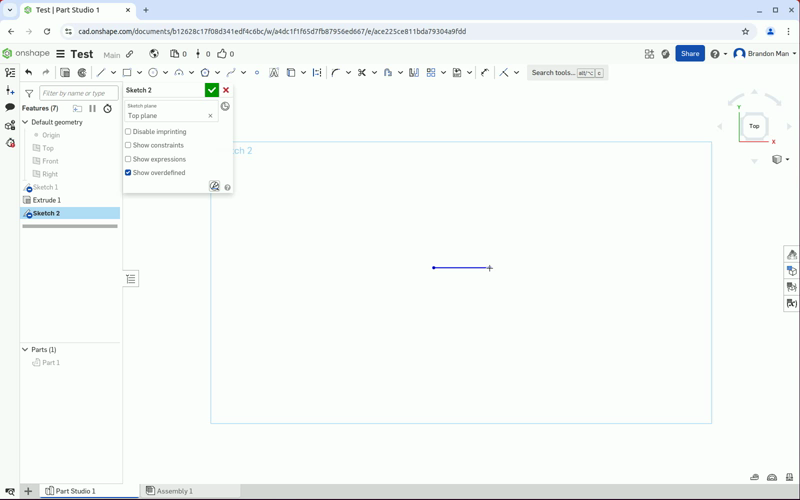
mouse_move(489, 267)
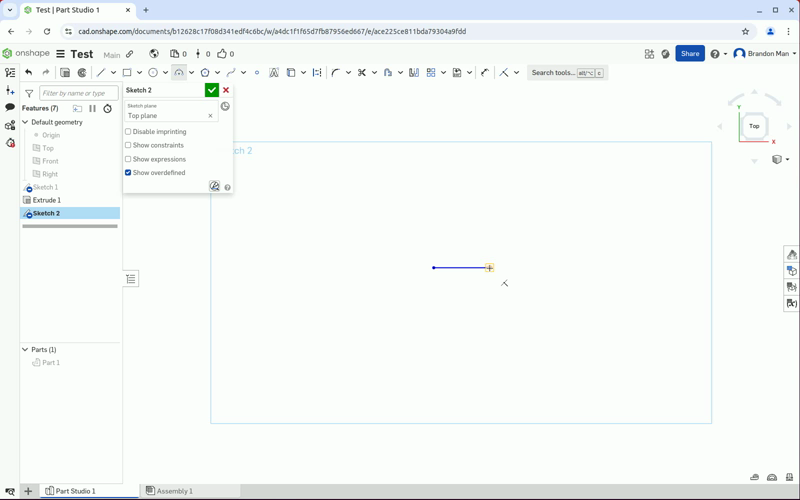
click(489, 267)
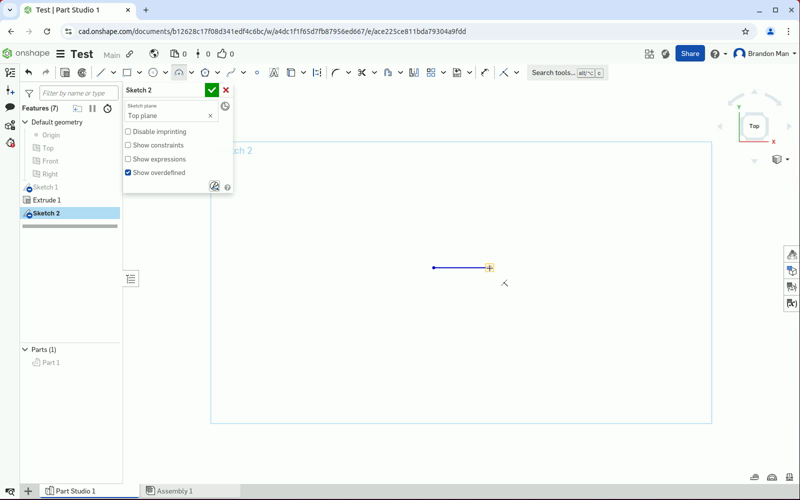
mouse_move(433, 267)
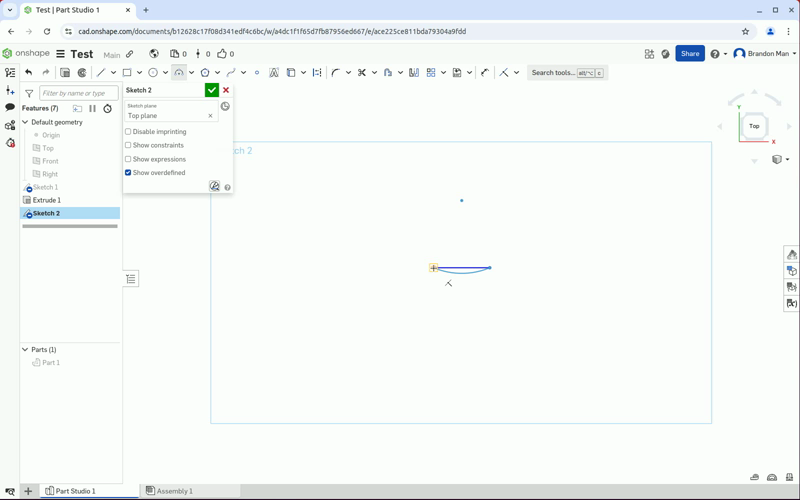
click(433, 267)
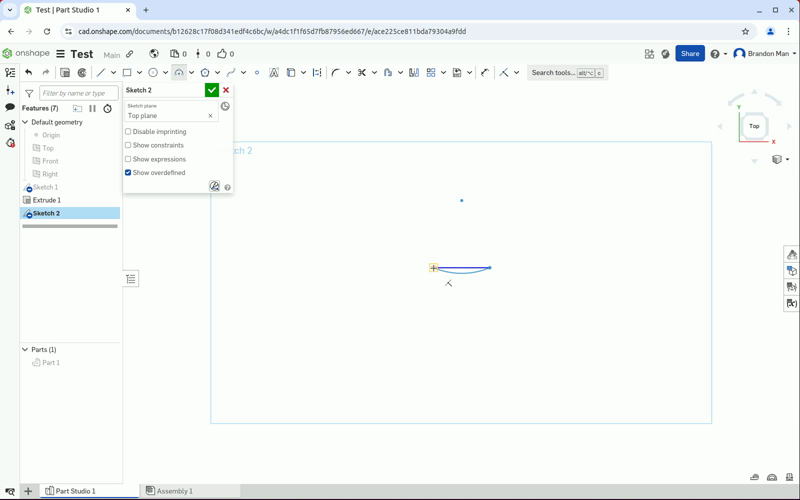
key_down(shift)
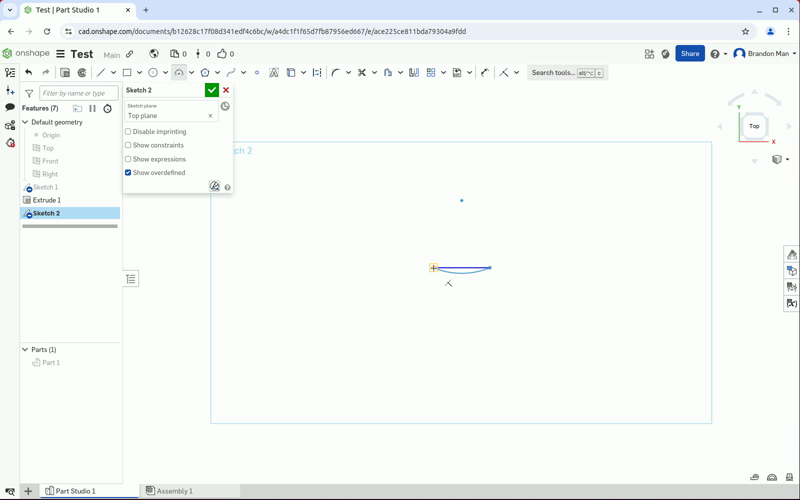
mouse_move(461, 250)
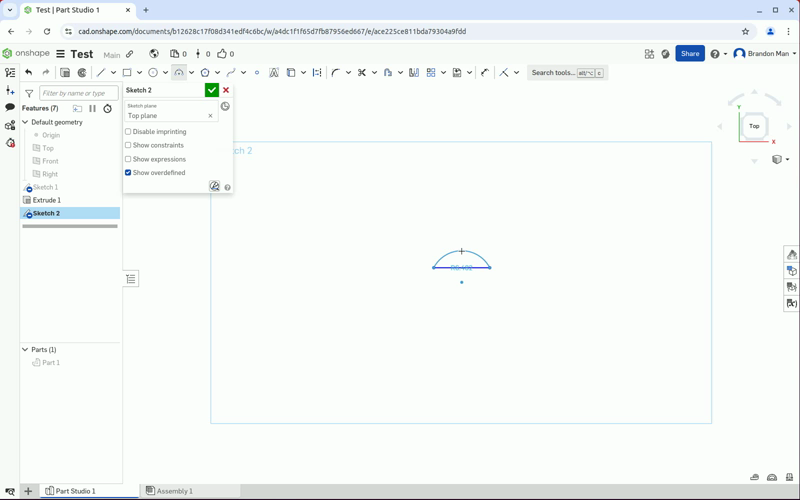
click(461, 250)
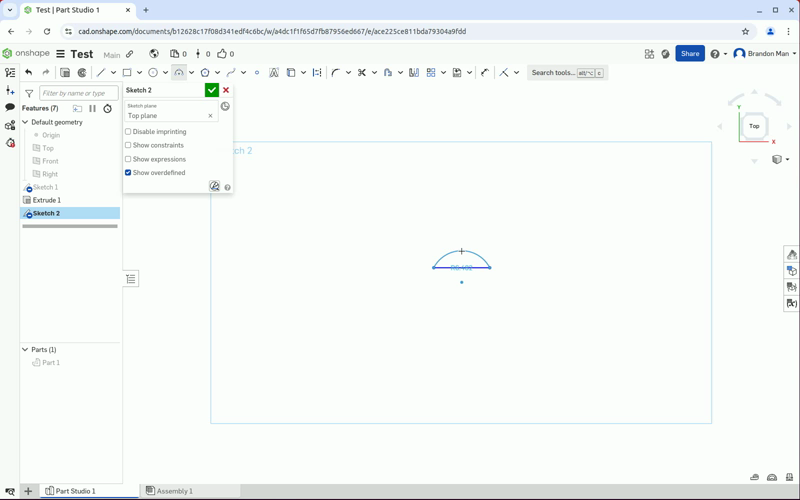
key_up(shift)
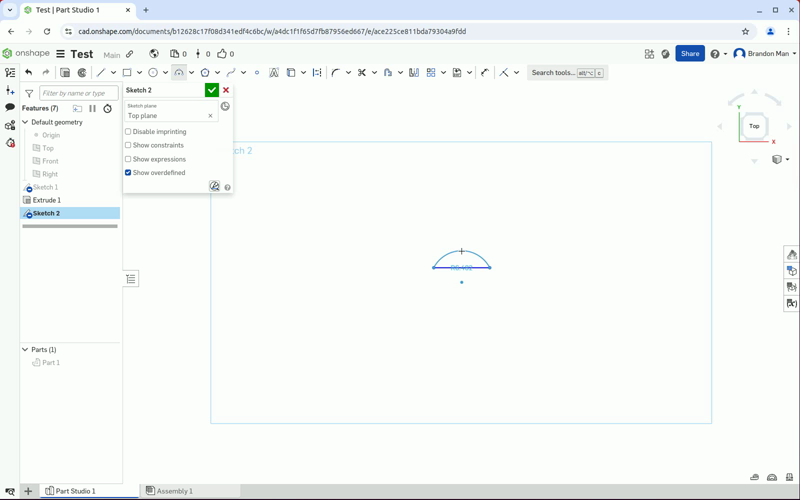
key(esc)
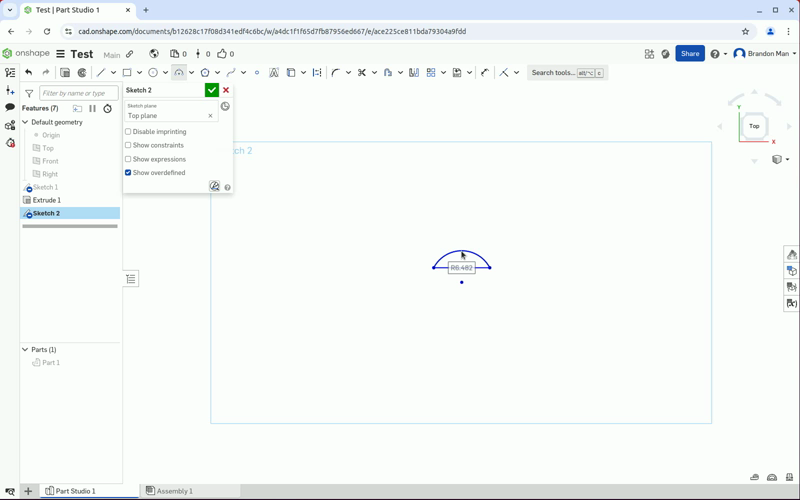
mouse_move(478, 263)
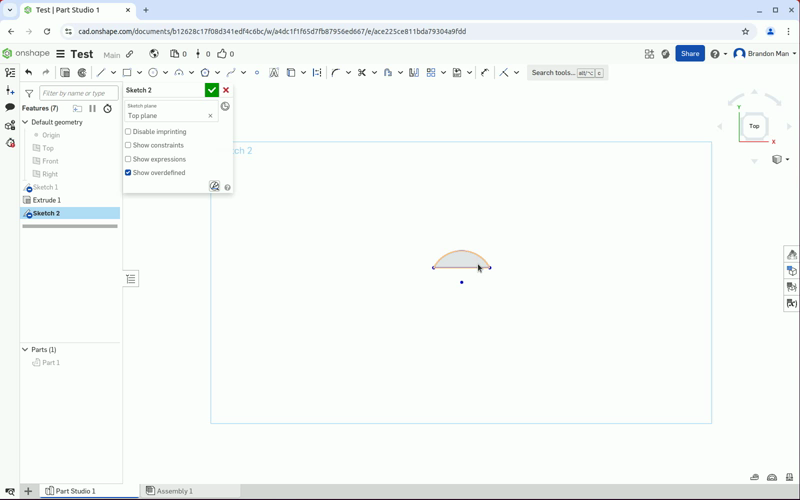
scroll(6)
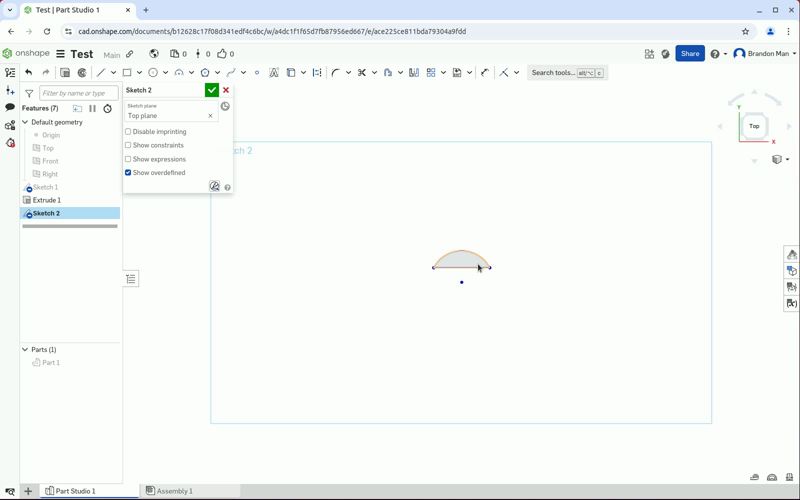
scroll(6)
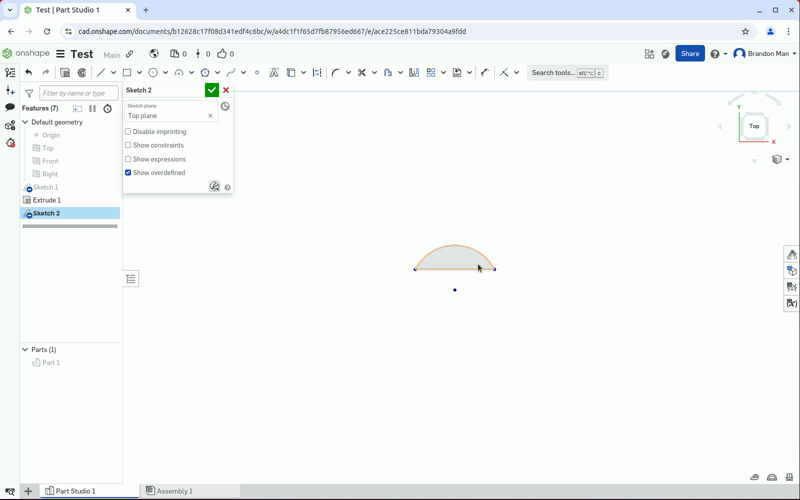
scroll(6)
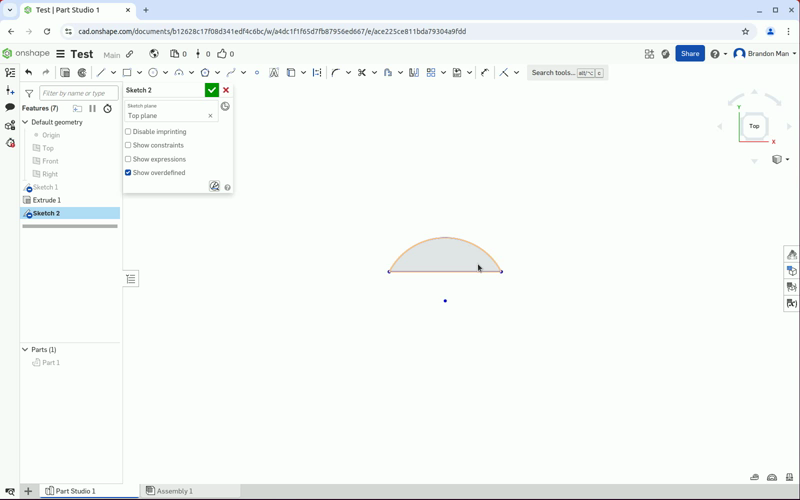
scroll(6)
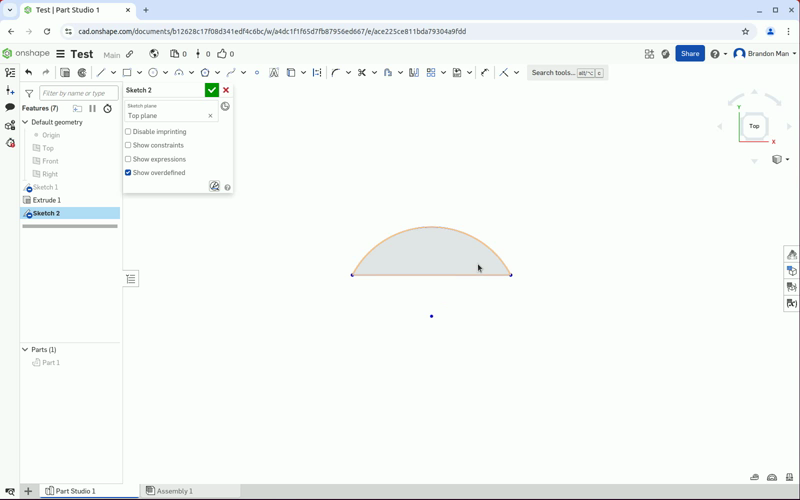
scroll(6)
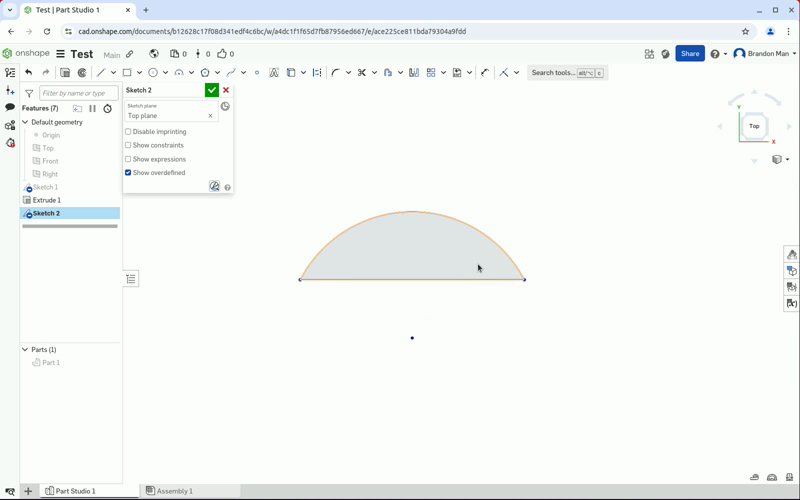
scroll(6)
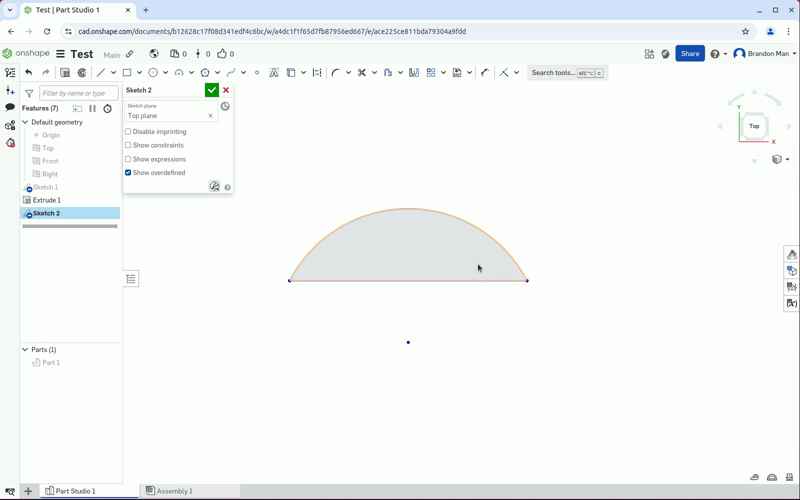
scroll(6)
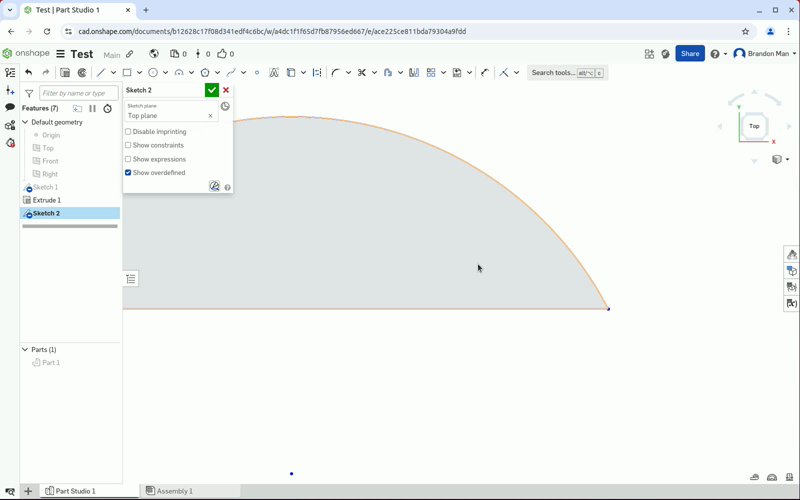
click(478, 263)
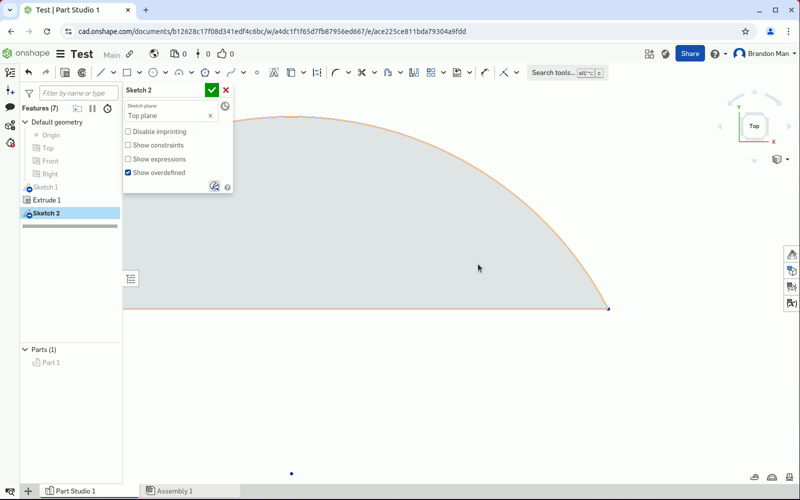
scroll(-6)
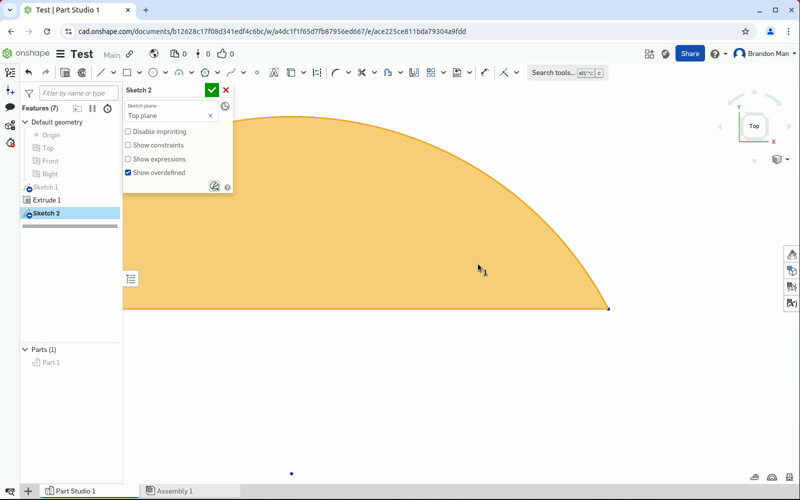
scroll(-6)
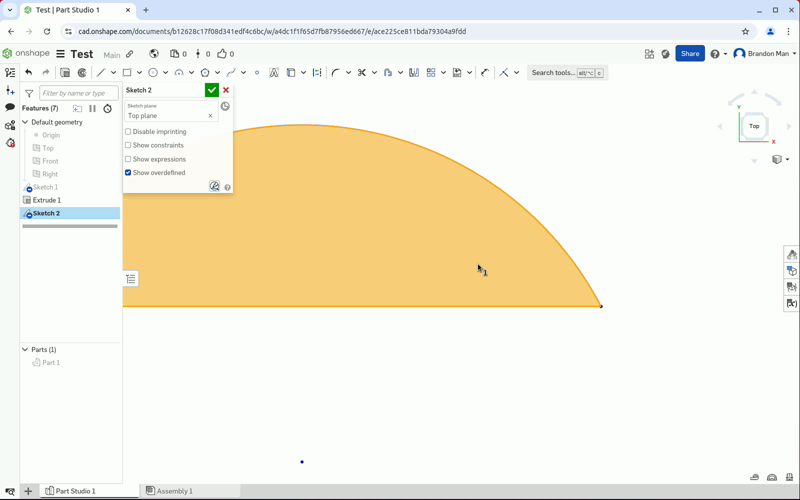
scroll(-6)
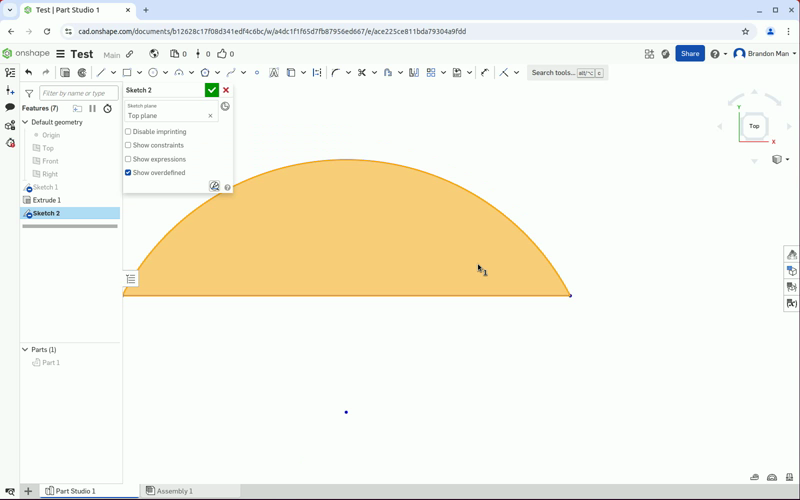
scroll(-6)
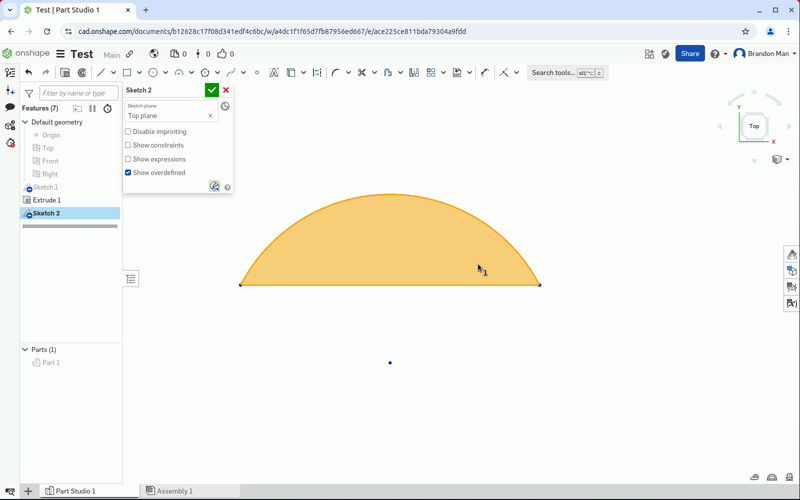
scroll(-6)
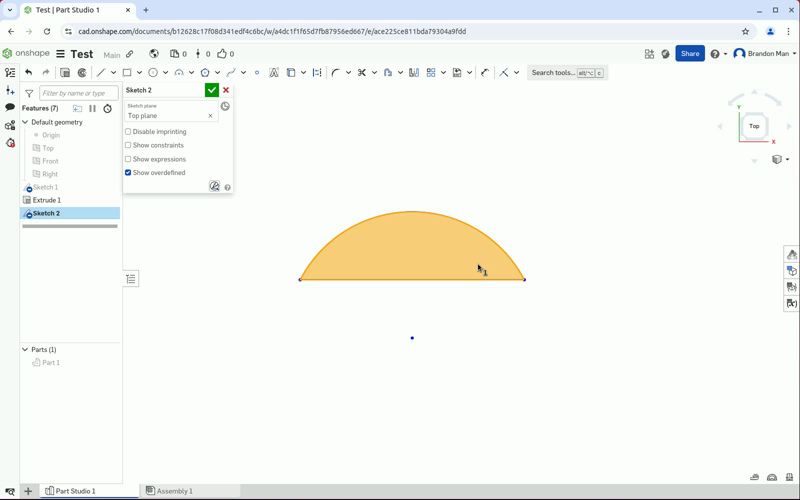
scroll(-6)
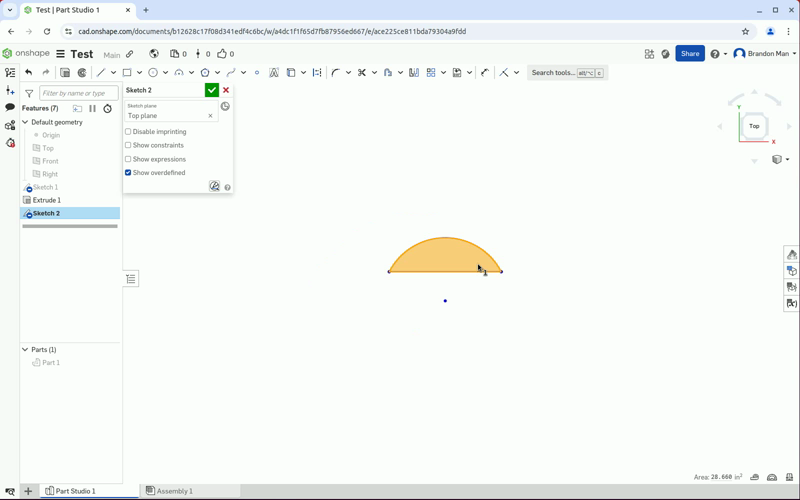
scroll(-6)
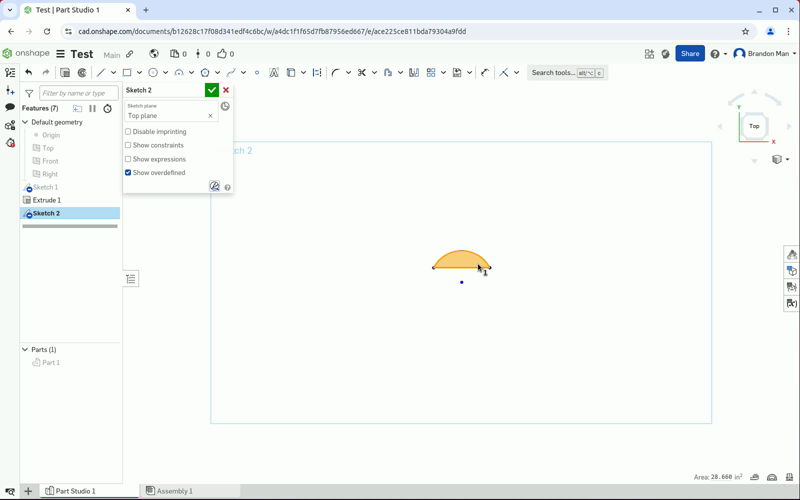
mouse_move(73, 352)
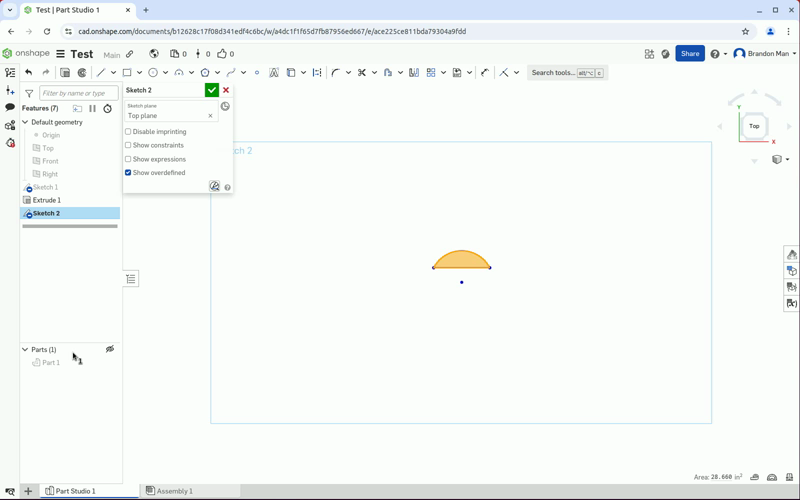
key(shift+y)
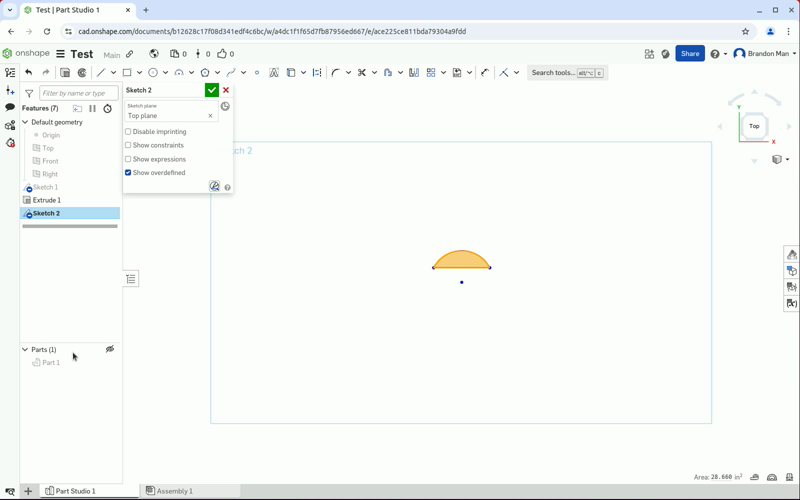
key(shift+e)
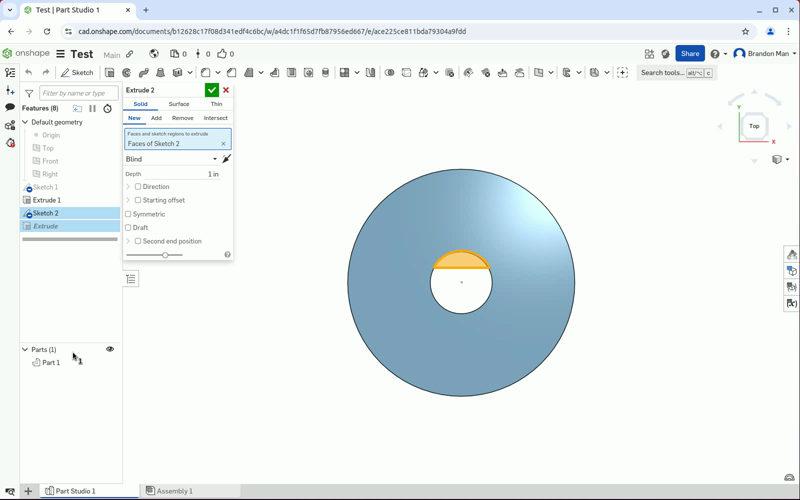
mouse_move(143, 106)
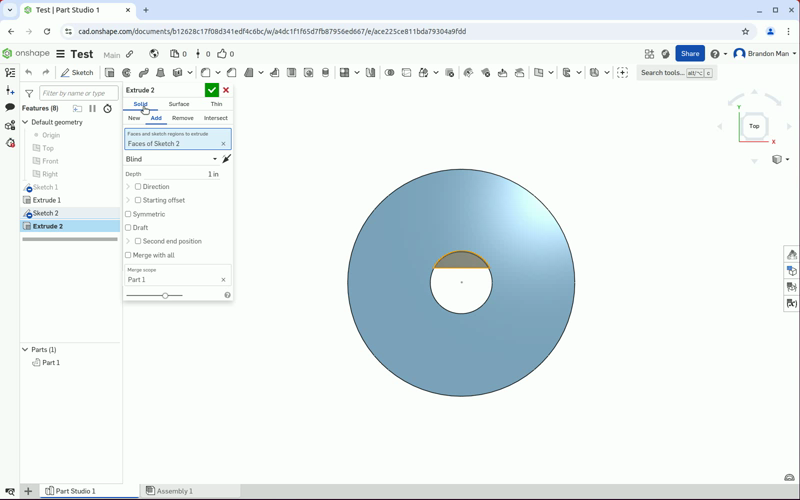
click(143, 106)
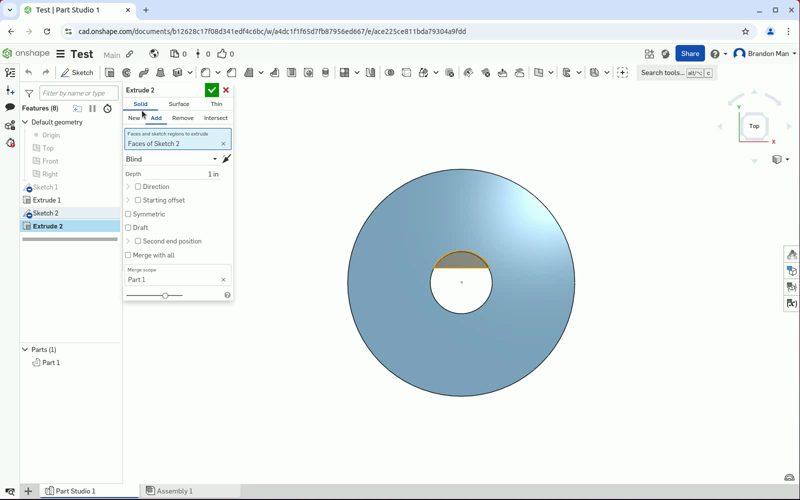
mouse_move(137, 120)
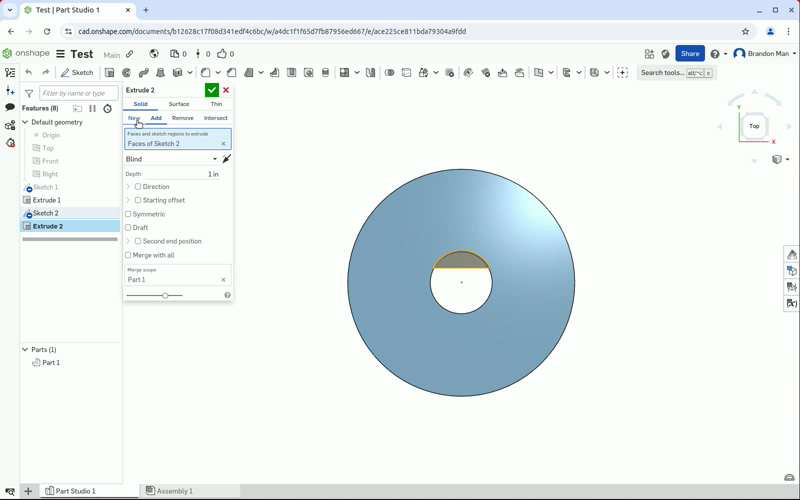
click(137, 120)
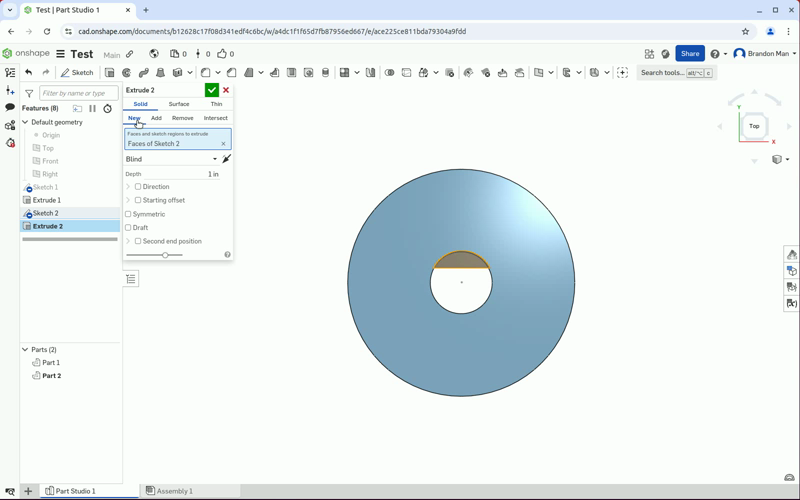
key(tab, 4)
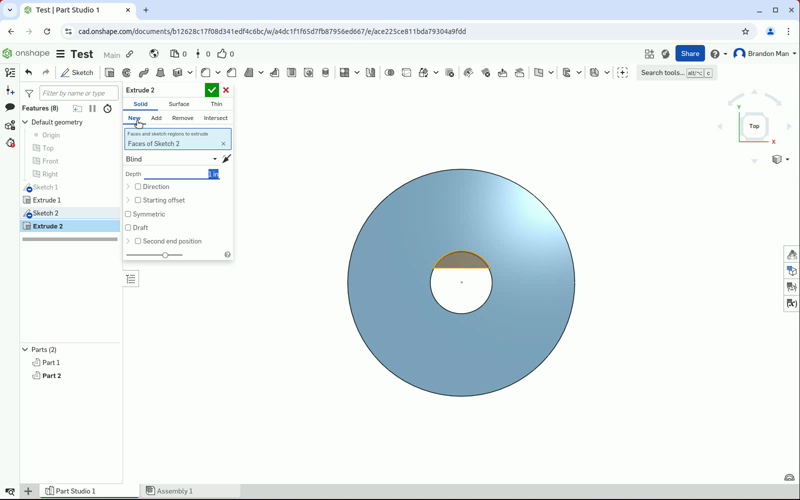
text(21.905)
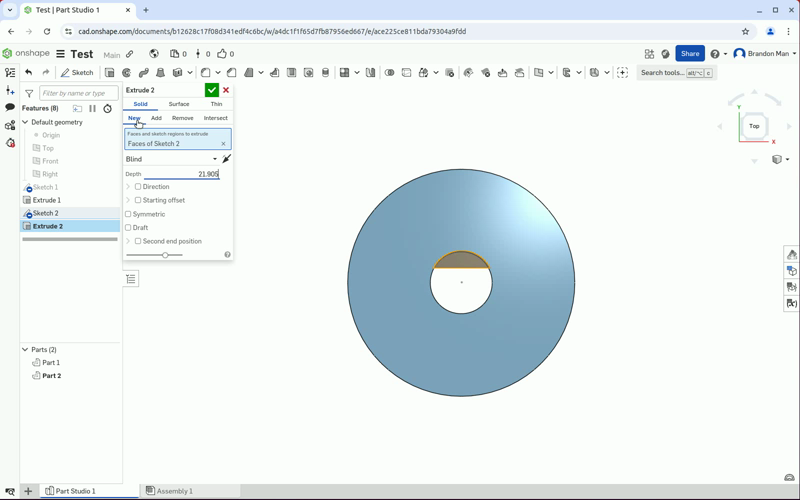
key(enter)
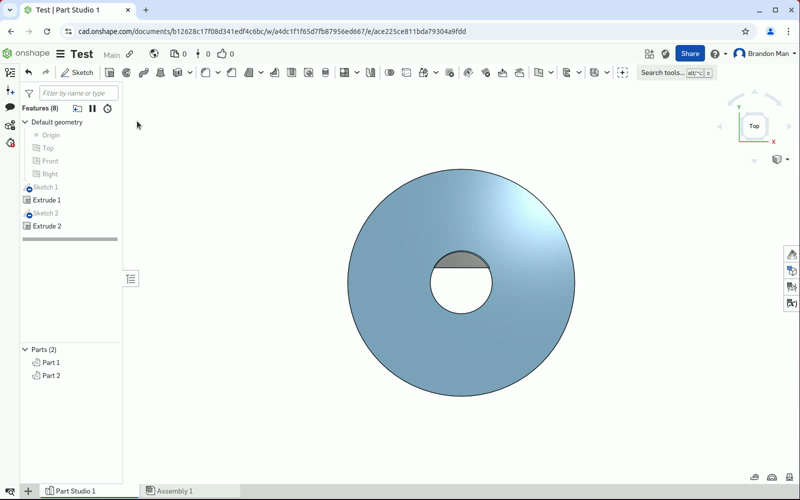
key(shift+h)
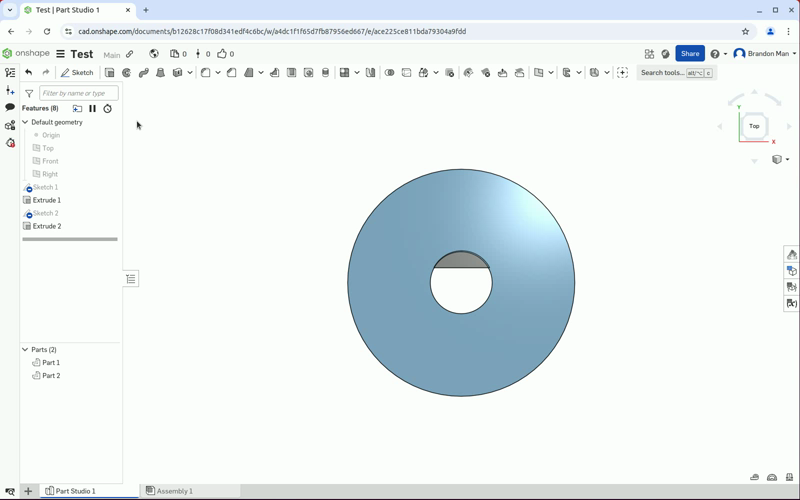
key(shift+h)
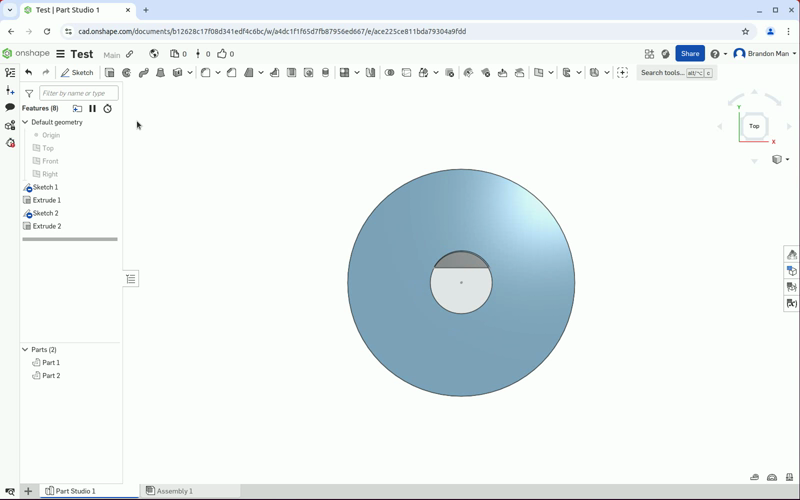
key(shift+7)
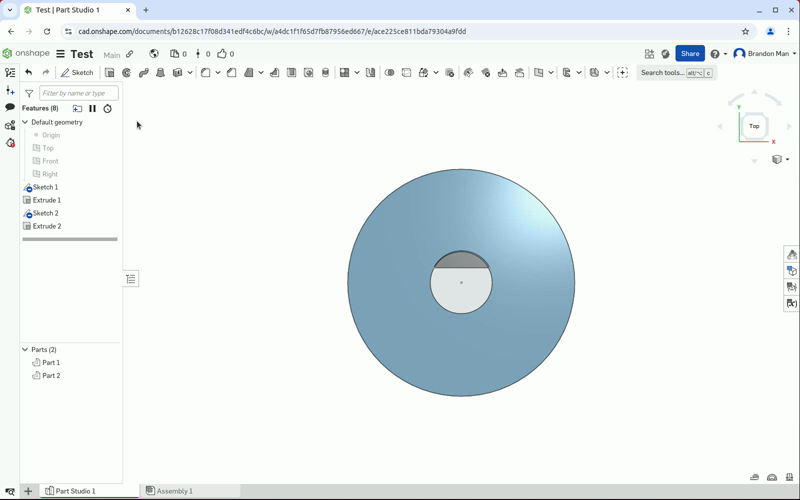
key(up, 3)
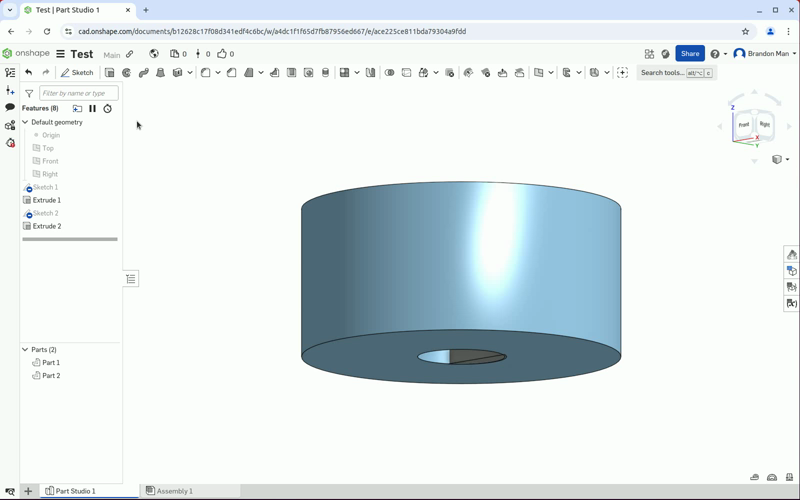
key(left, 3)
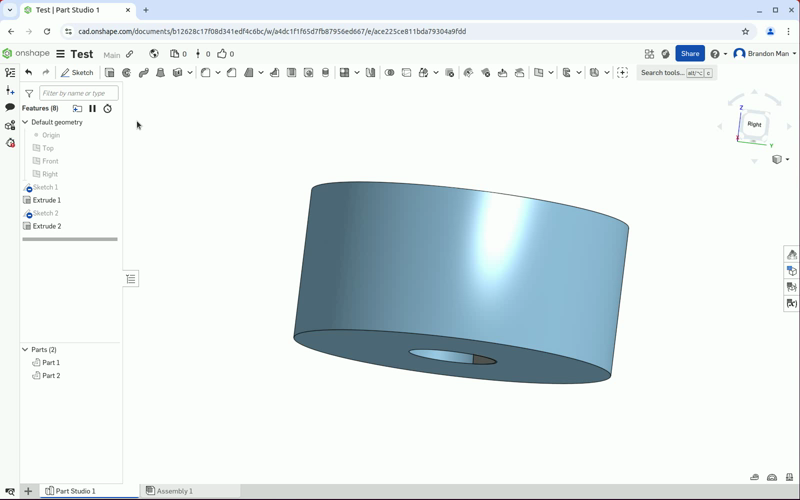
key(right, 3)
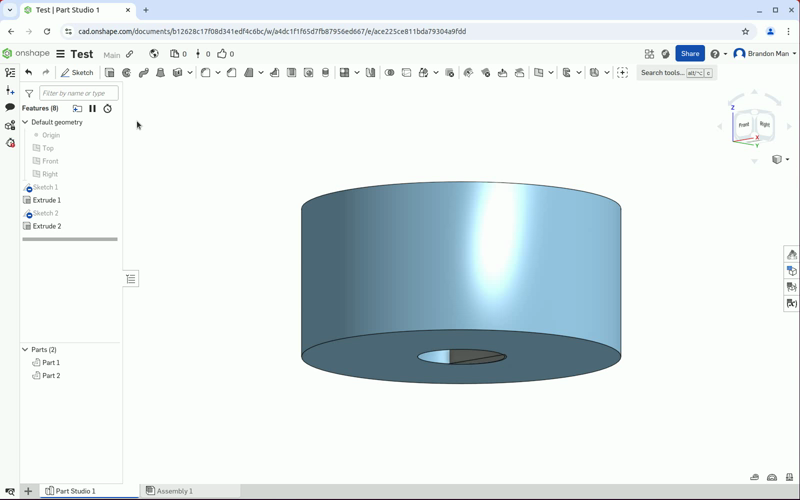
key(down, 3)
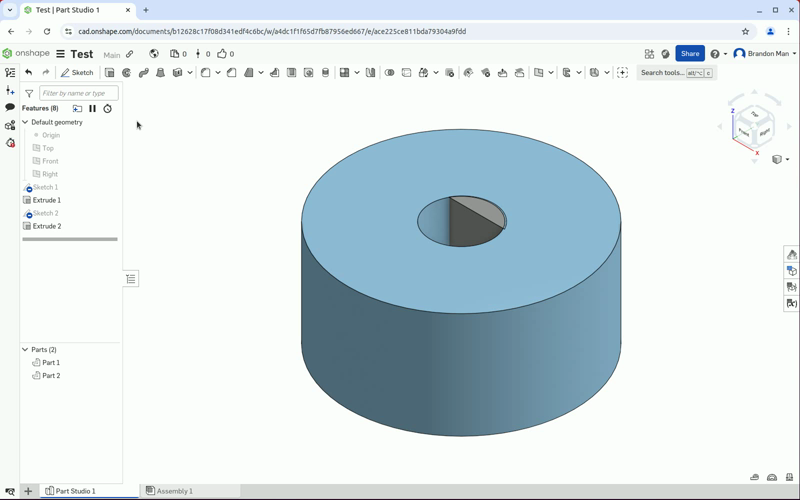
mouse_move(73, 189)
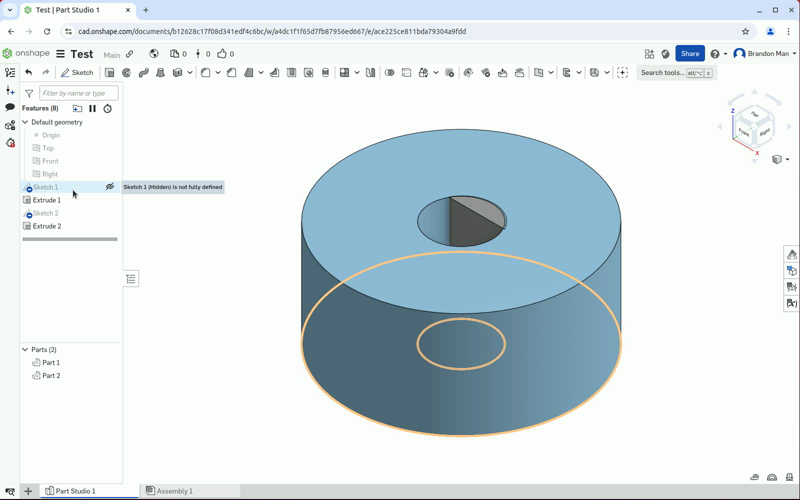
click(73, 189)